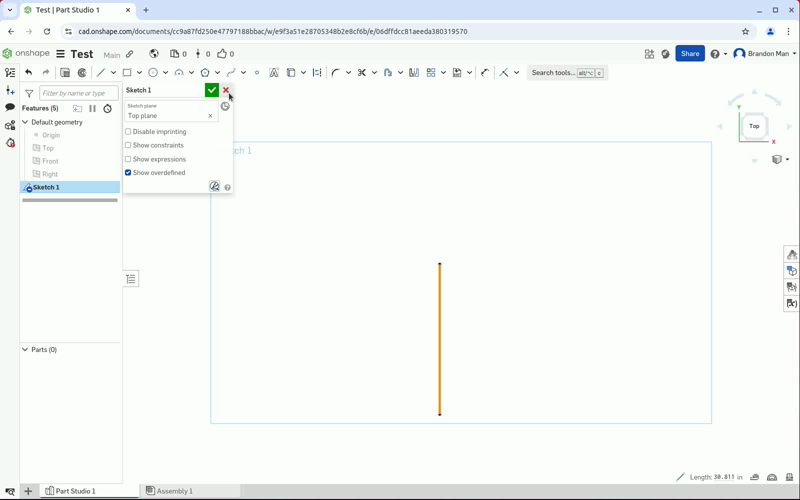
key(shift+h)
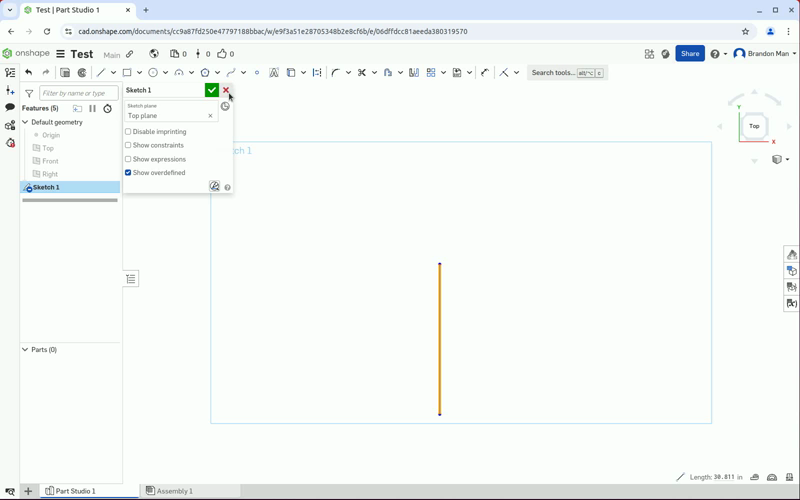
key(shift+s)
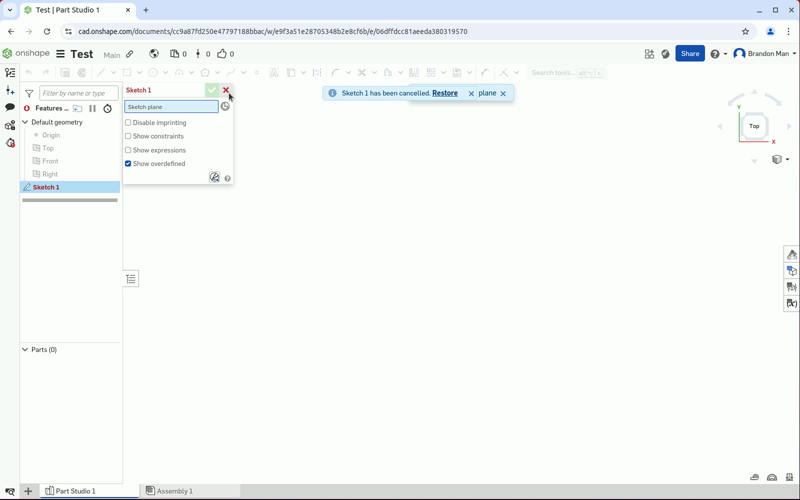
mouse_move(73, 150)
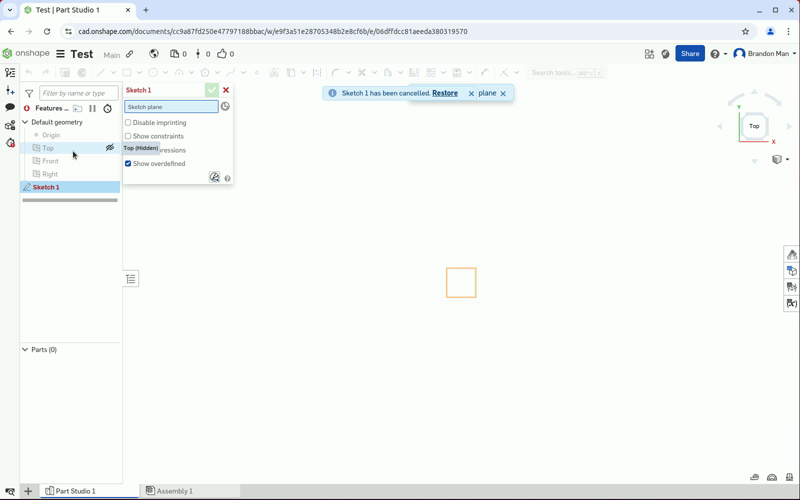
click(73, 150)
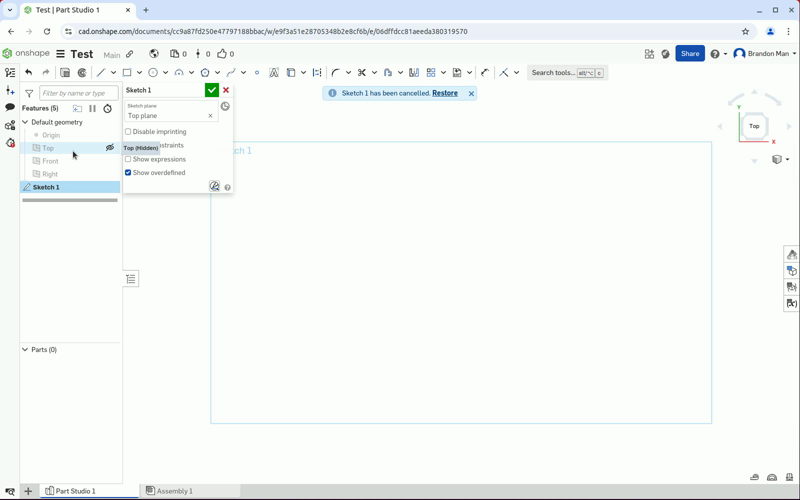
mouse_move(73, 352)
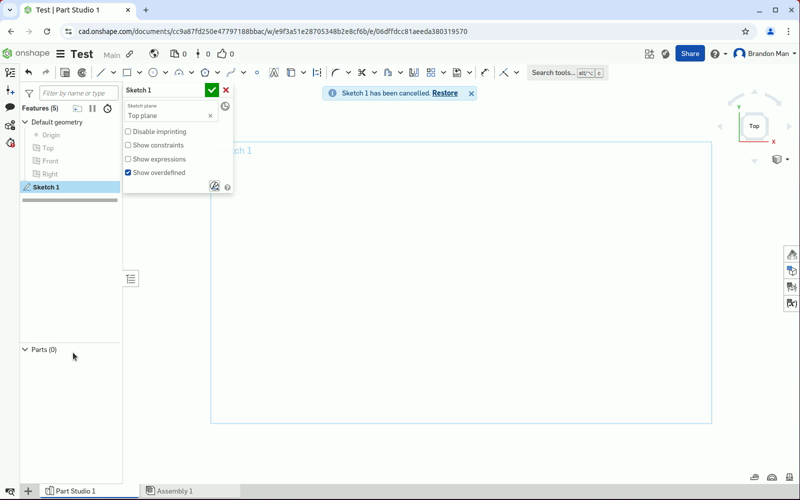
key(y)
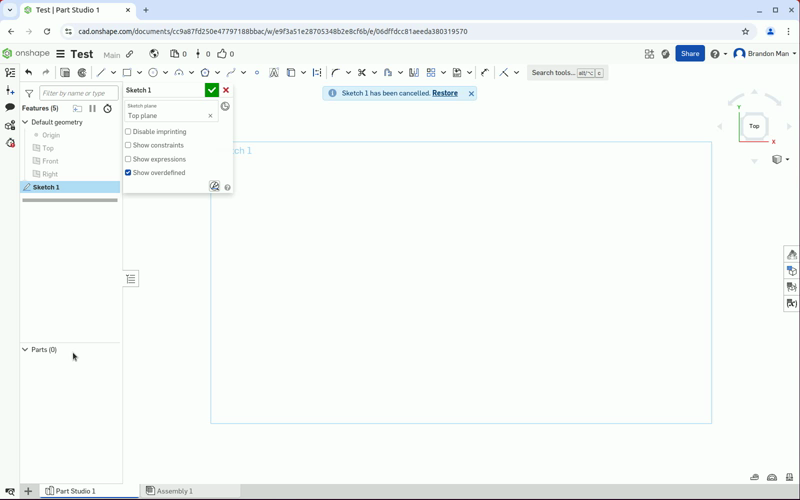
key(l)
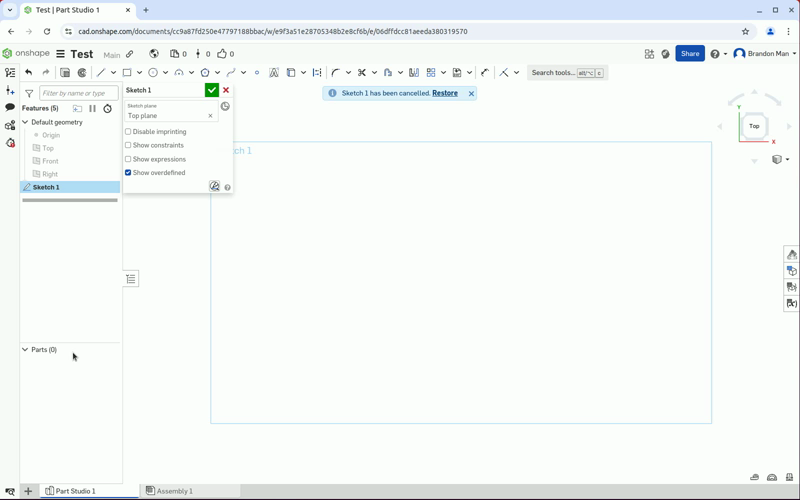
key_down(shift)
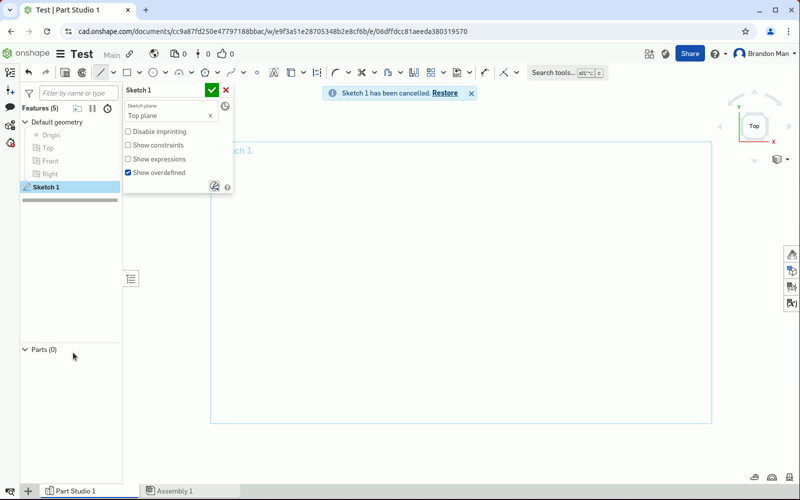
mouse_move(401, 316)
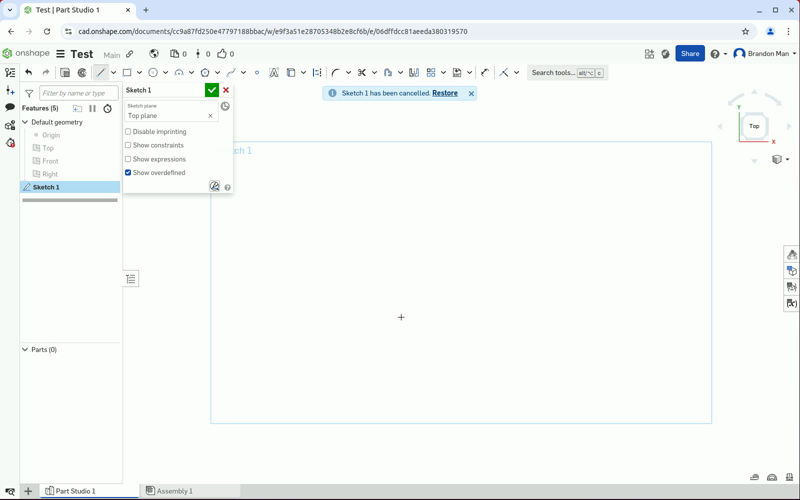
click(401, 316)
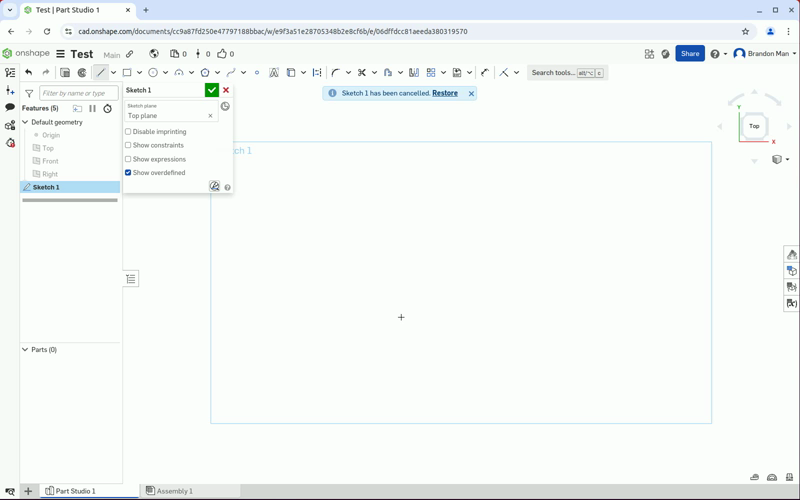
key_up(shift)
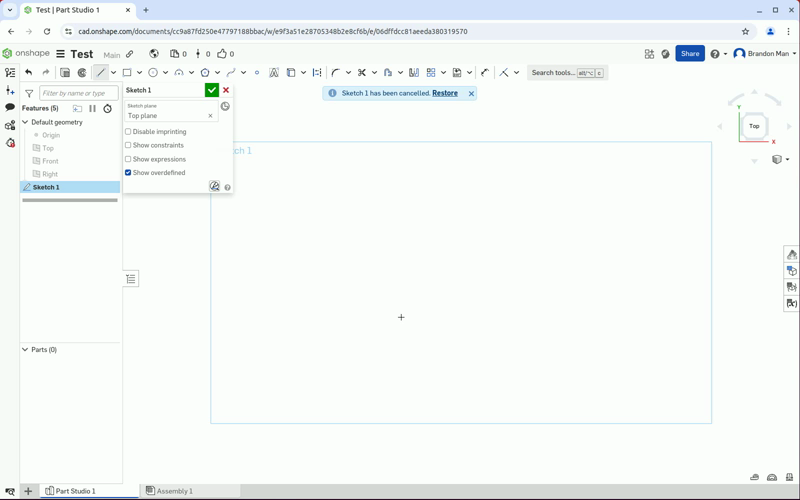
key_down(shift)
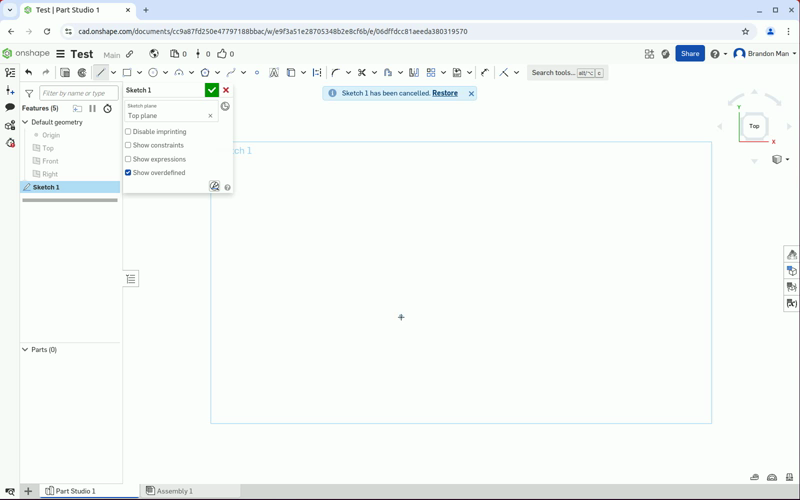
mouse_move(519, 316)
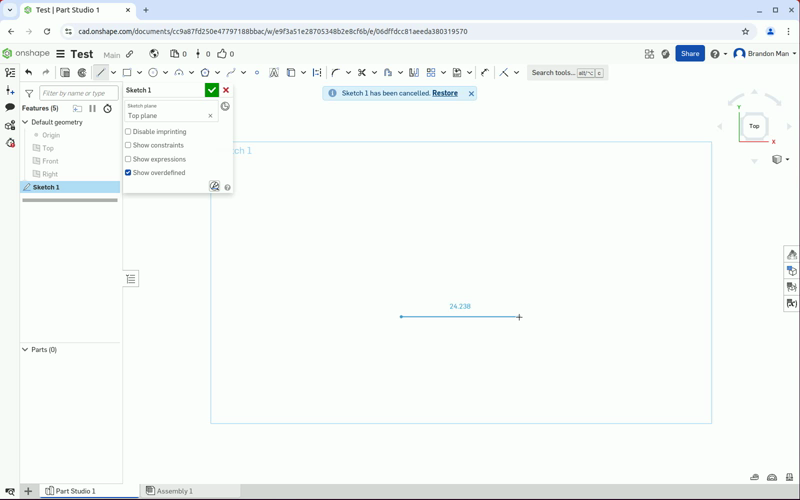
click(519, 316)
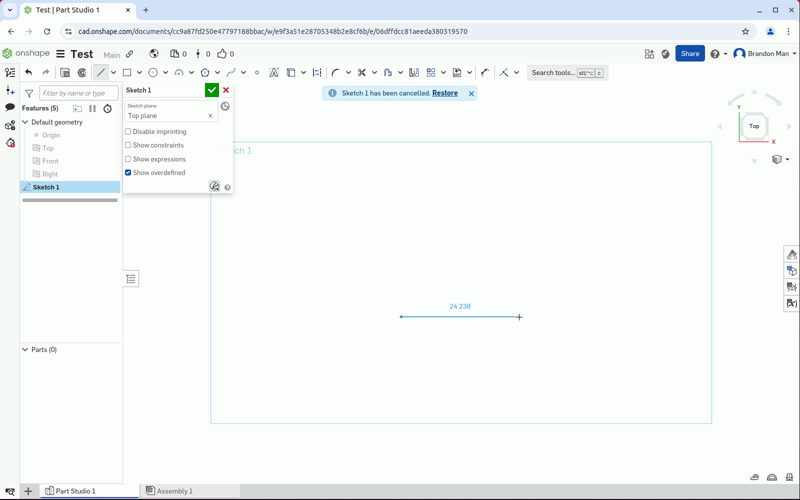
key_up(shift)
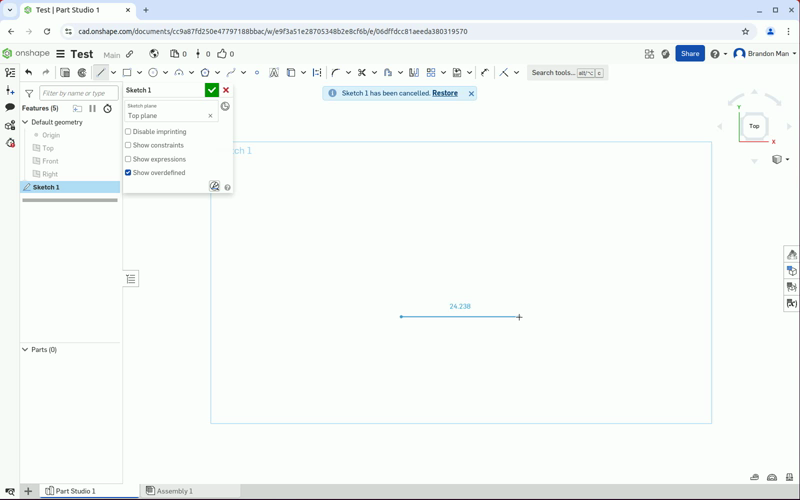
key_down(shift)
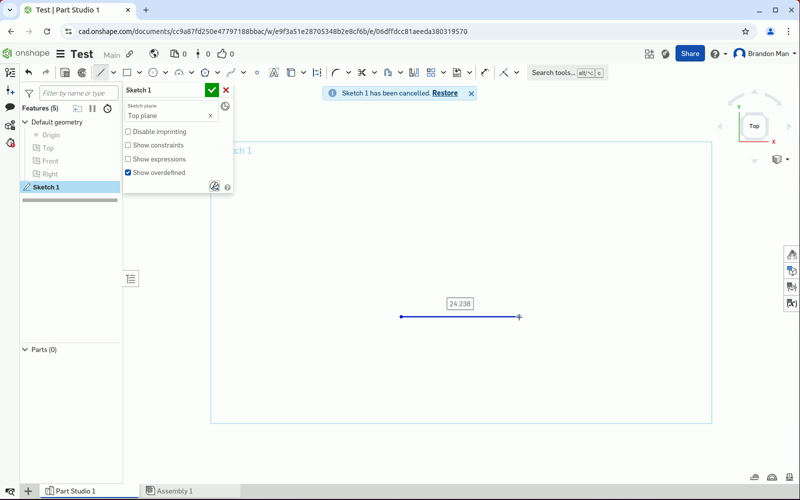
mouse_move(460, 214)
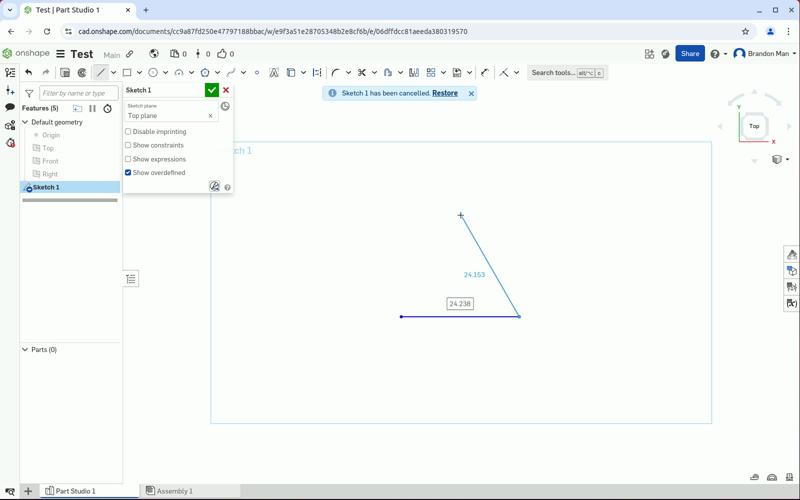
click(460, 214)
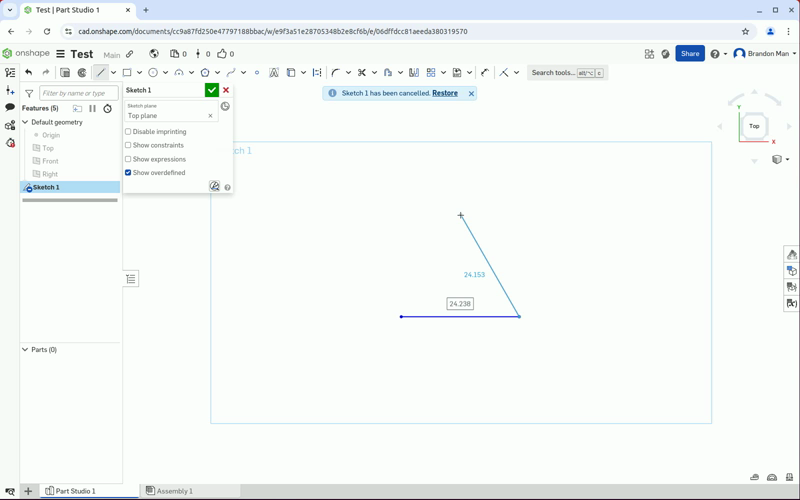
key_up(shift)
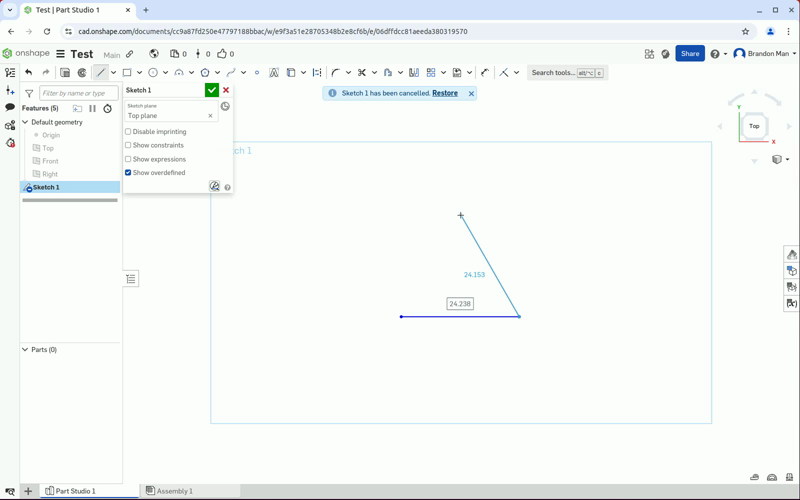
key_down(shift)
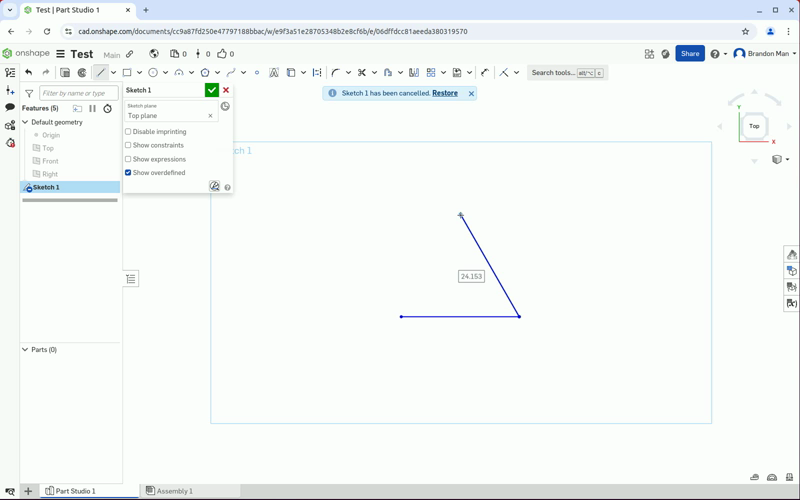
mouse_move(401, 316)
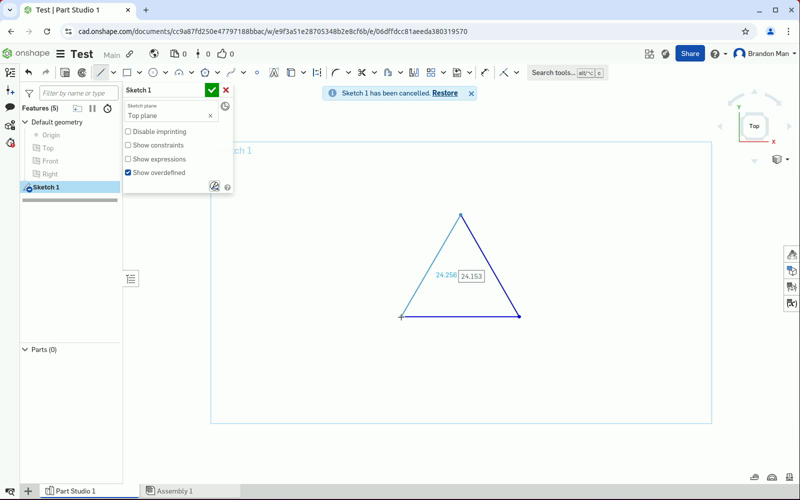
key_up(shift)
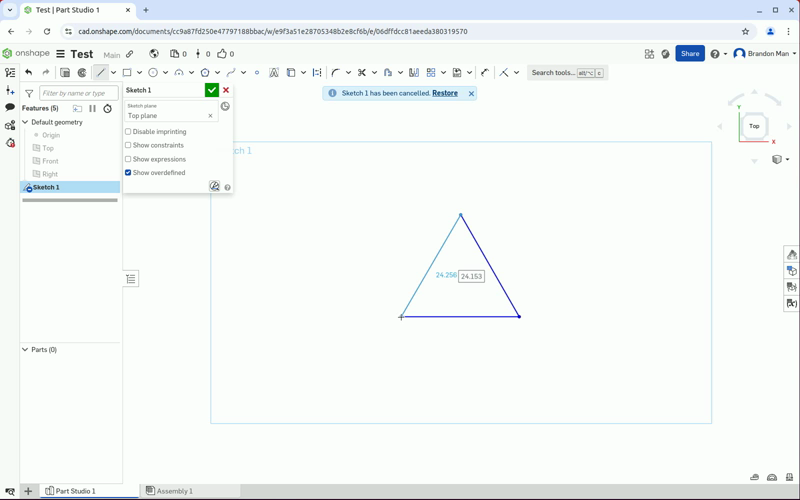
click(401, 316)
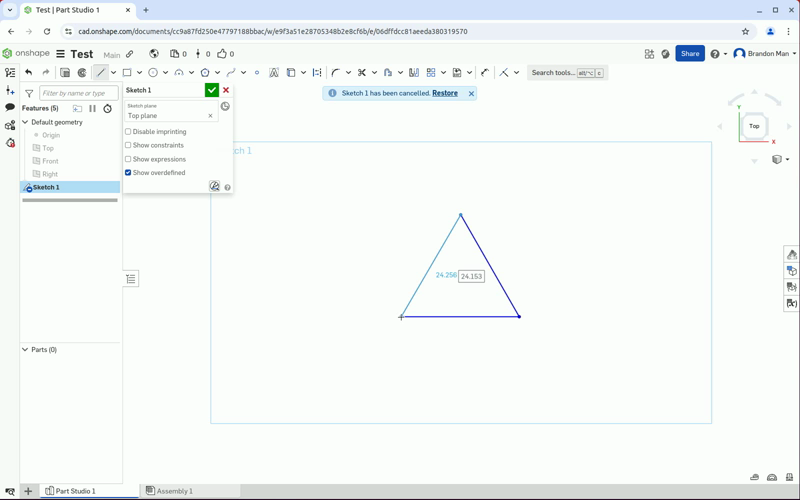
key(esc)
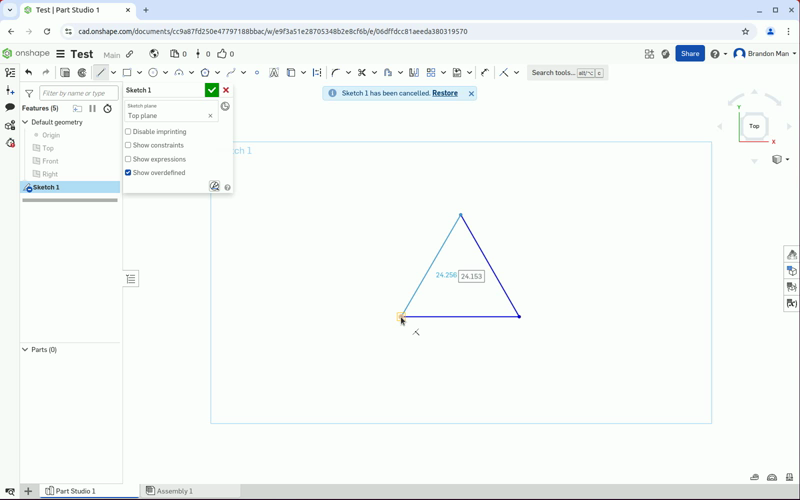
mouse_move(492, 304)
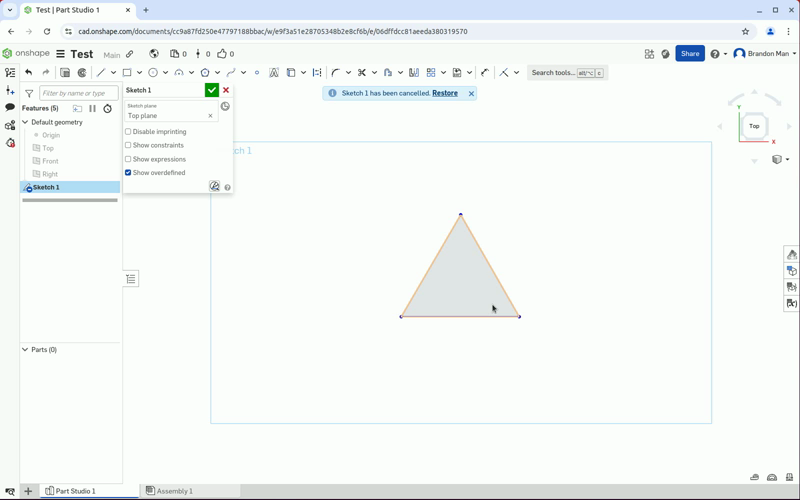
click(492, 304)
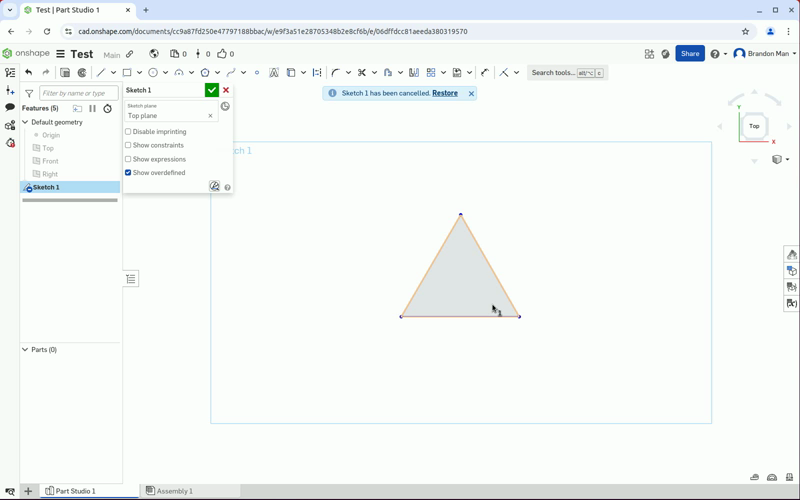
mouse_move(73, 352)
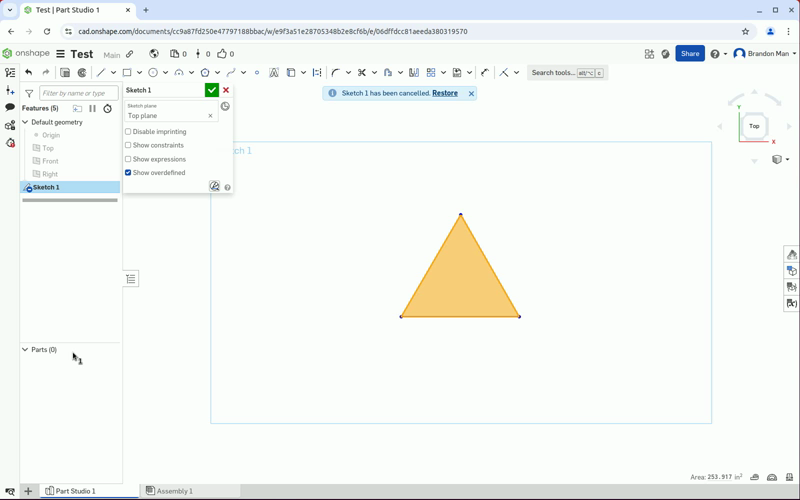
key(shift+y)
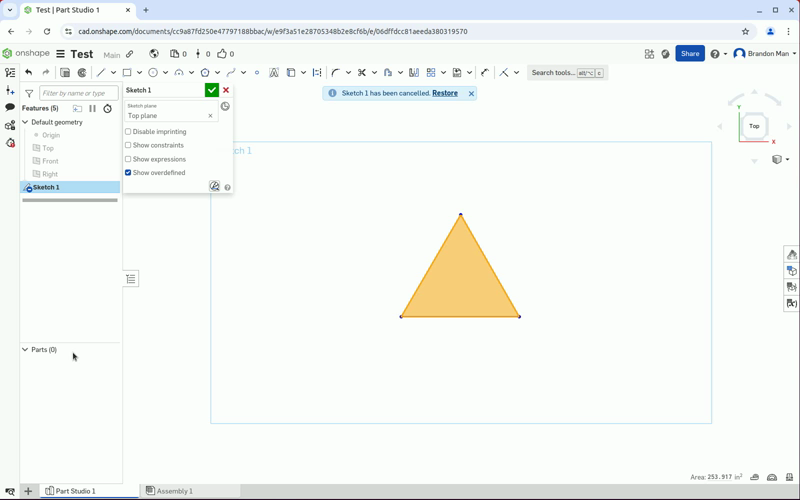
key(shift+e)
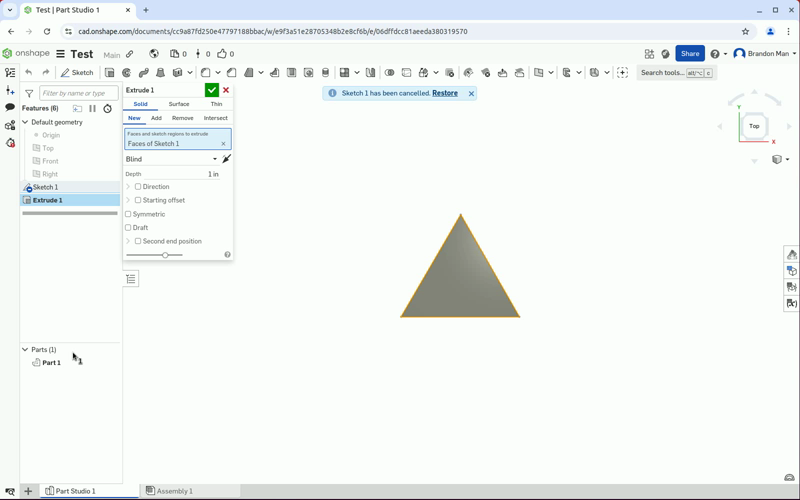
mouse_move(143, 106)
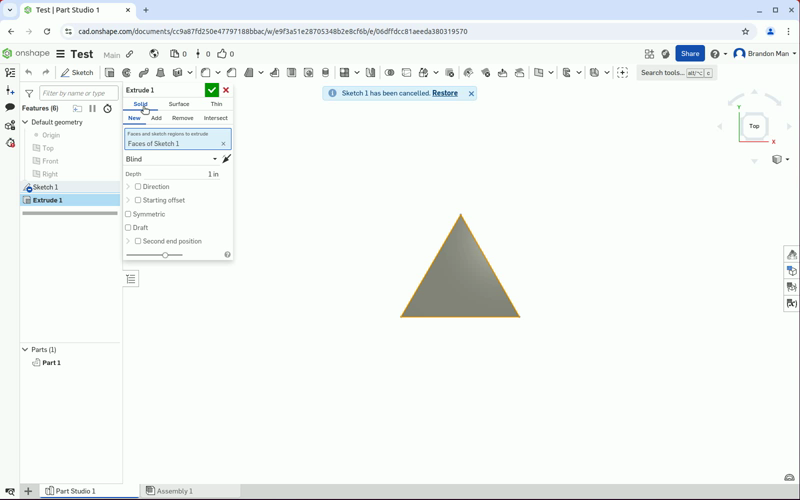
click(143, 106)
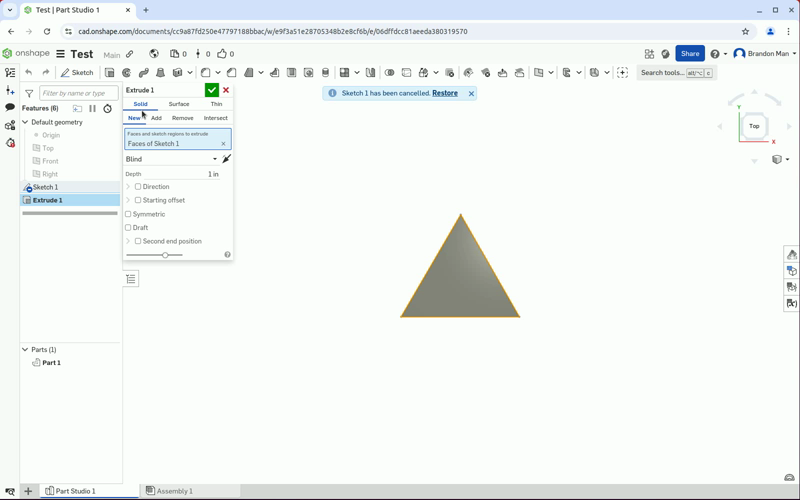
mouse_move(137, 120)
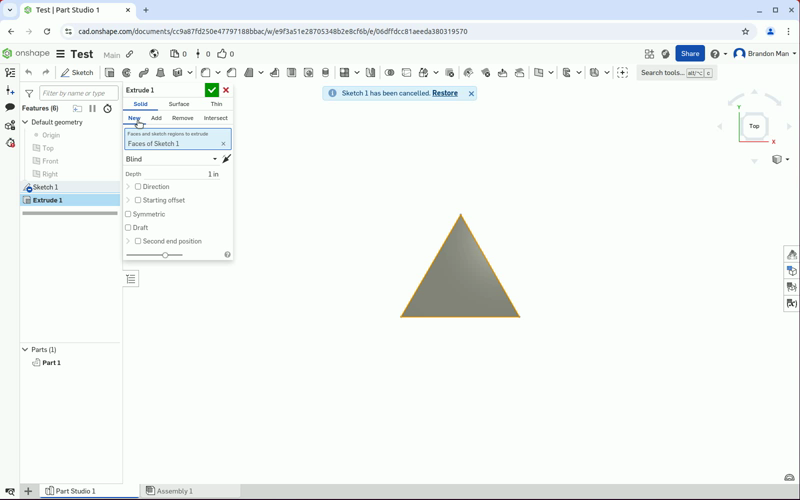
click(137, 120)
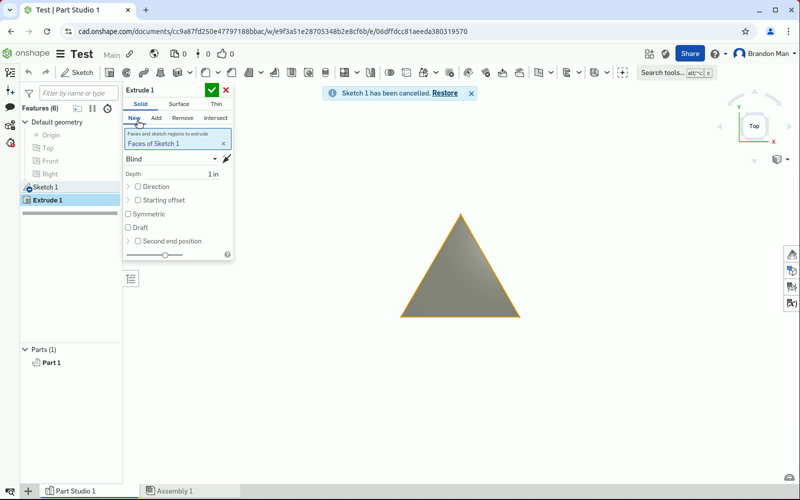
key(tab, 4)
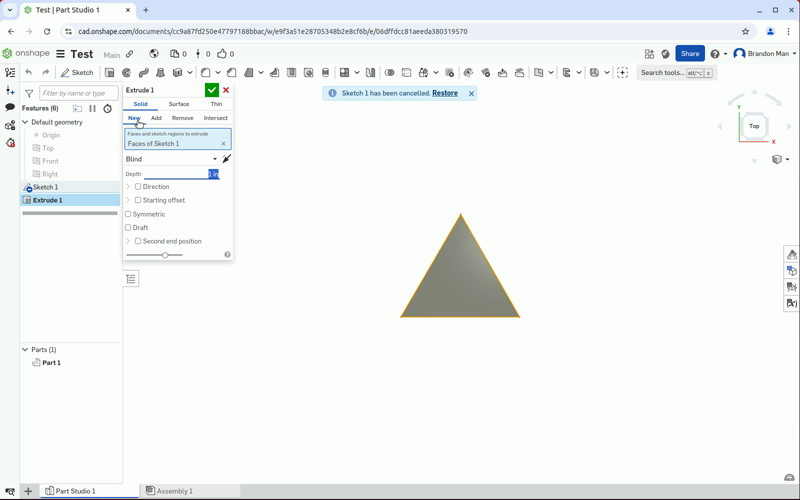
text(38.996)
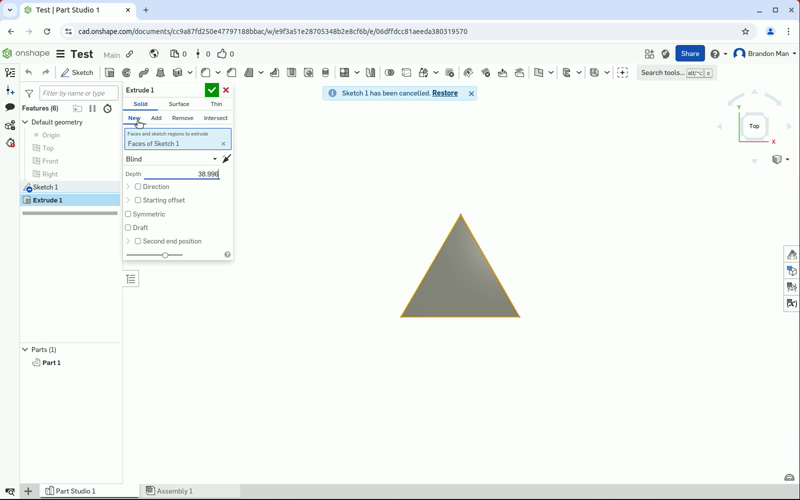
key(tab, 3)
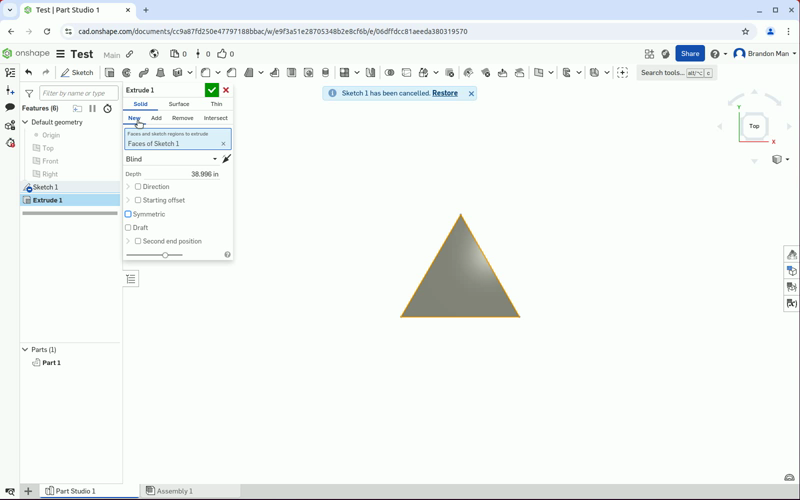
key(space)
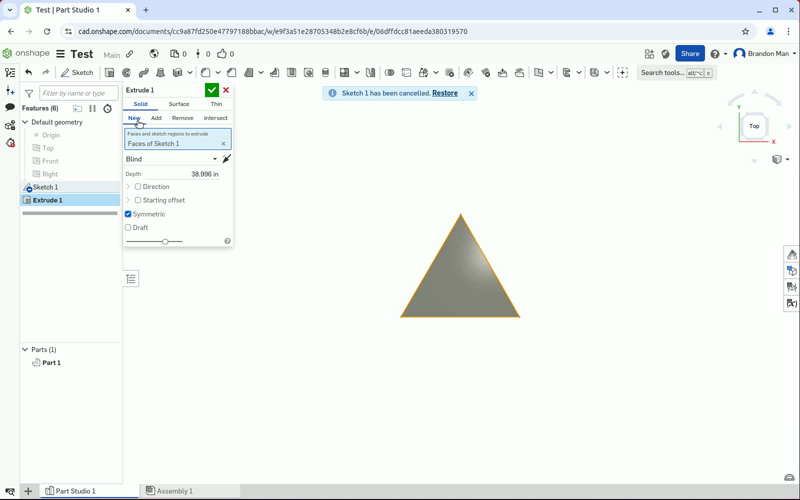
key(enter)
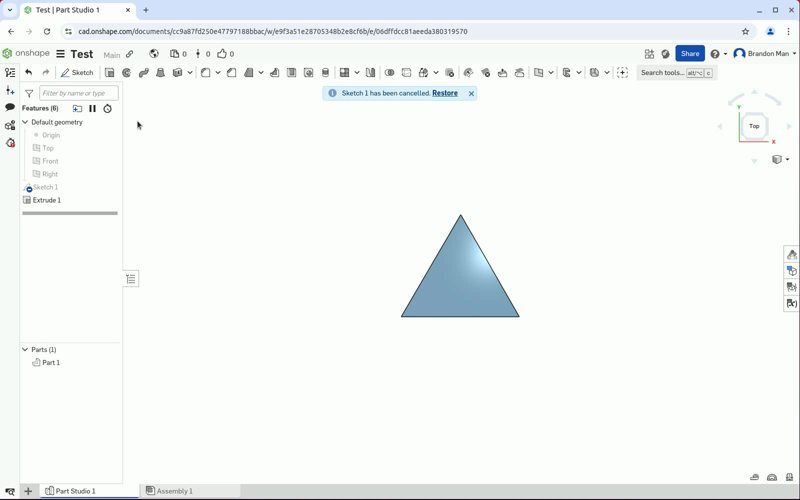
key(shift+h)
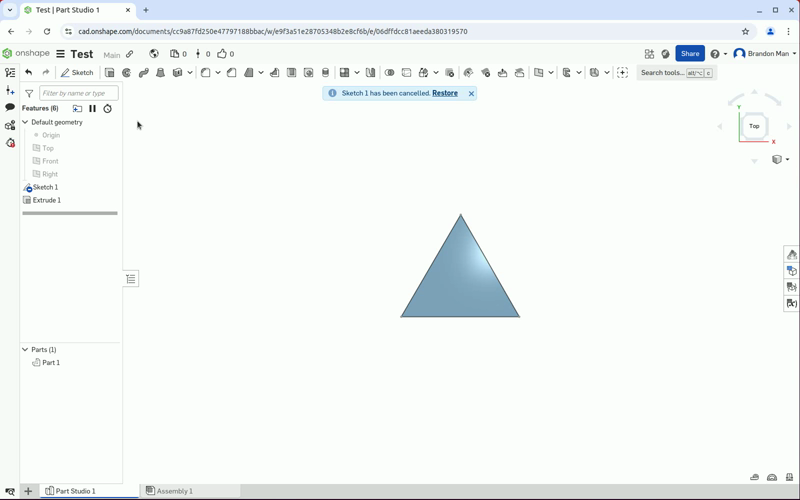
key(shift+h)
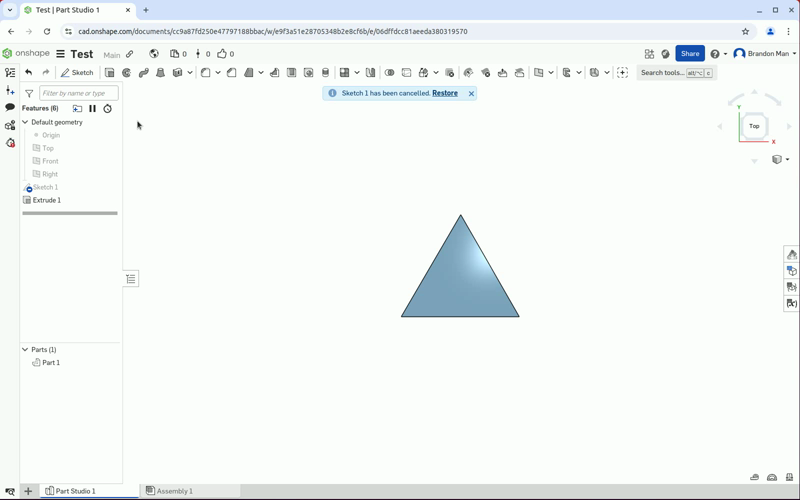
mouse_move(73, 189)
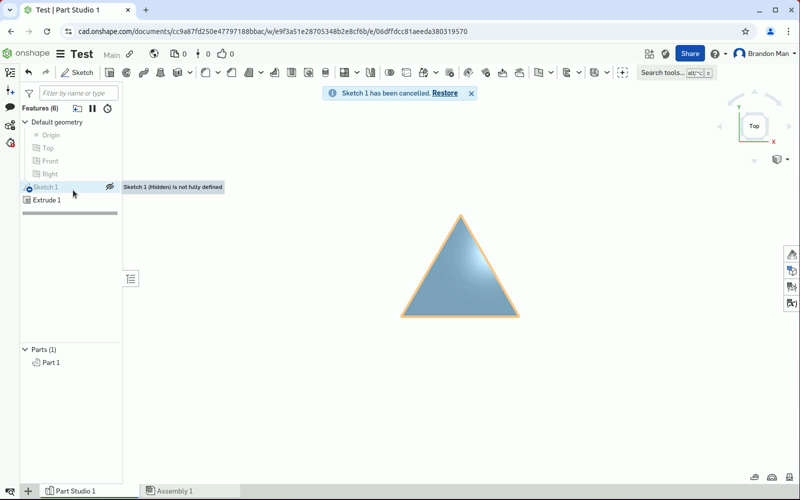
click(73, 189)
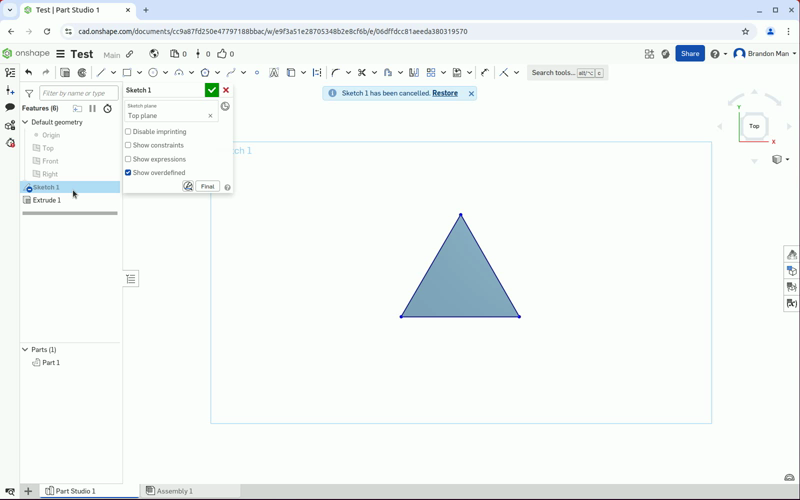
mouse_move(229, 92)
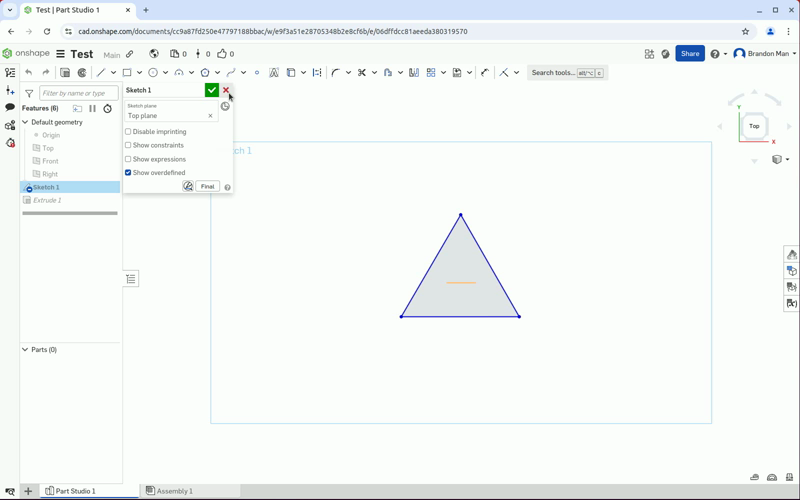
click(229, 92)
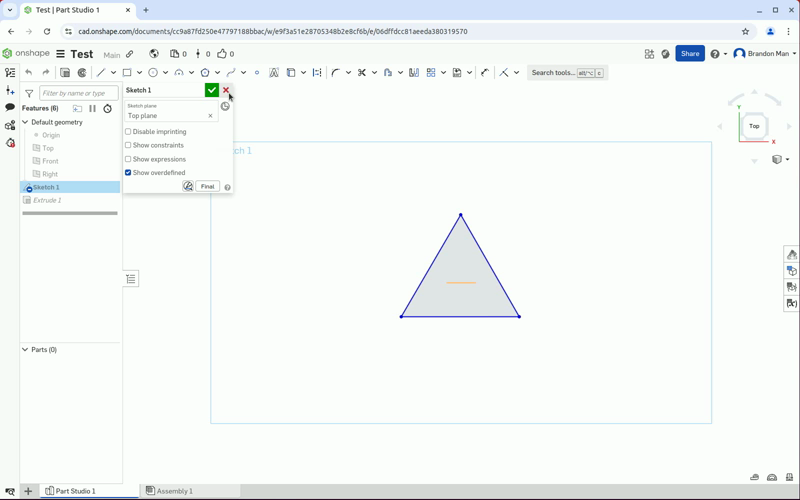
key(shift+s)
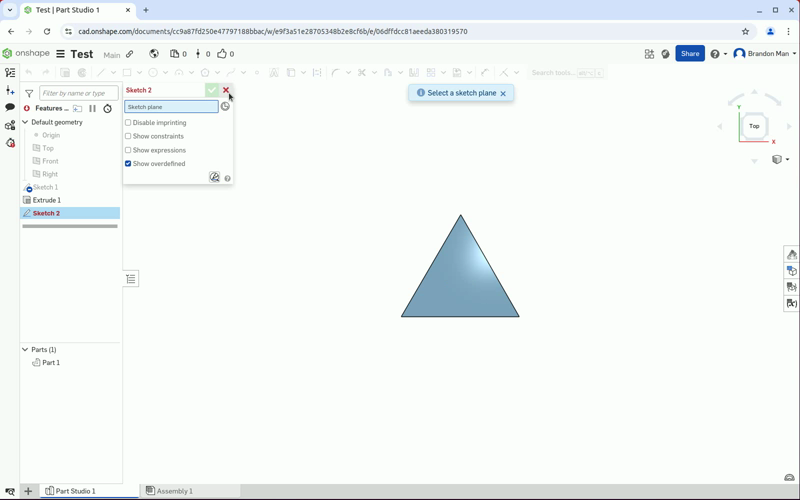
mouse_move(73, 150)
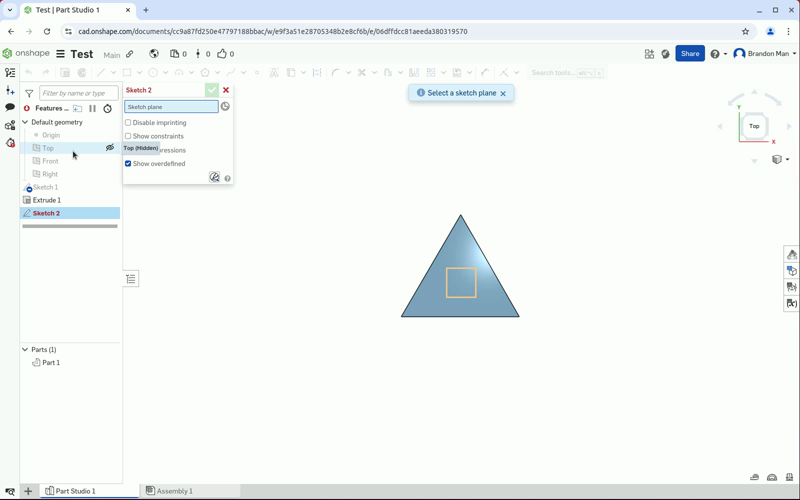
click(73, 150)
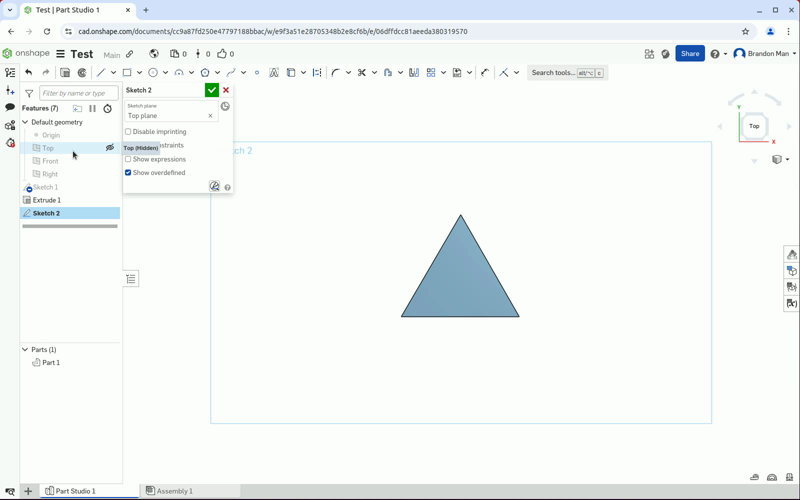
mouse_move(73, 352)
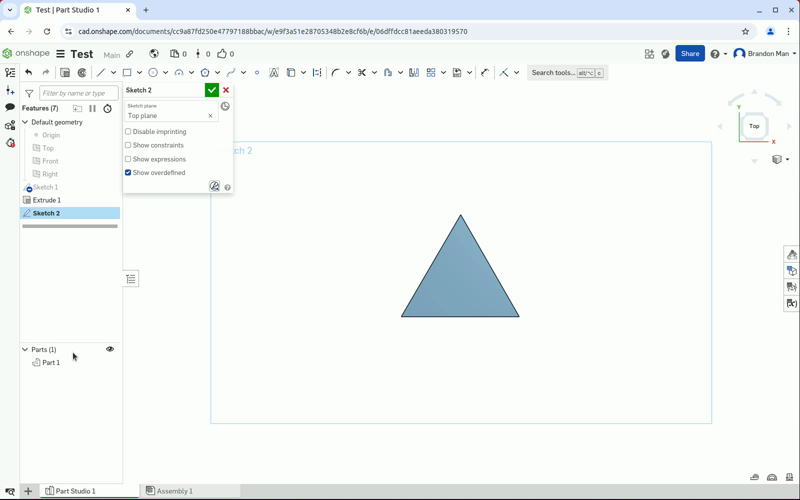
key(y)
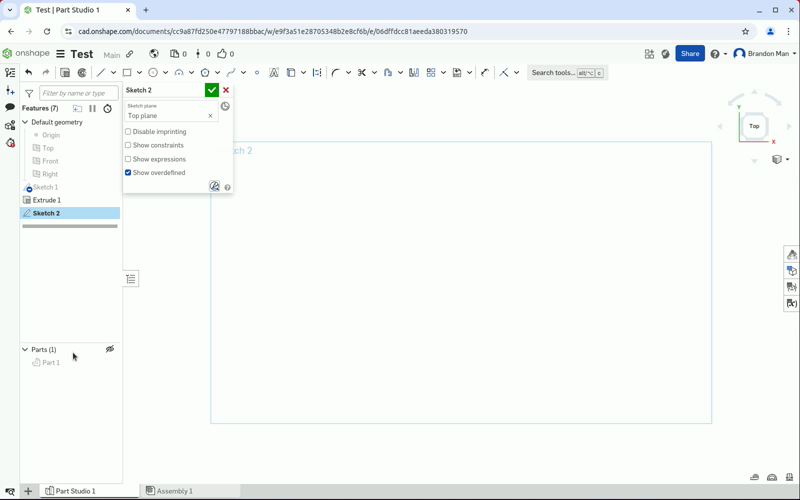
key(c)
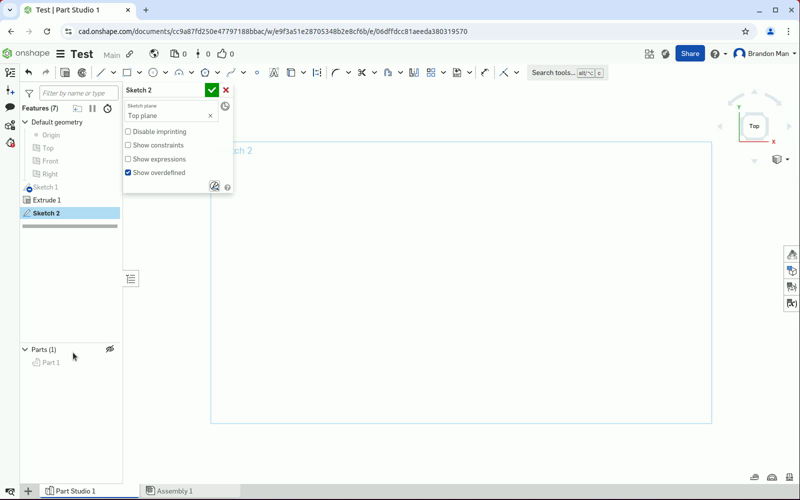
key_down(shift)
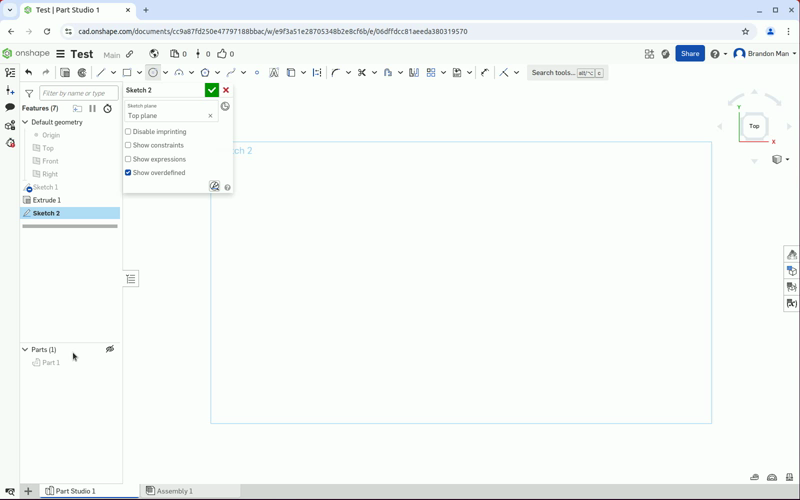
mouse_move(460, 282)
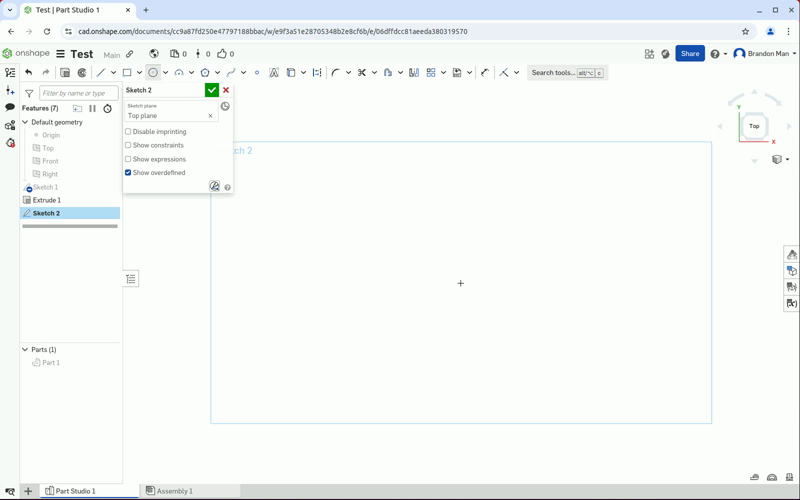
click(460, 282)
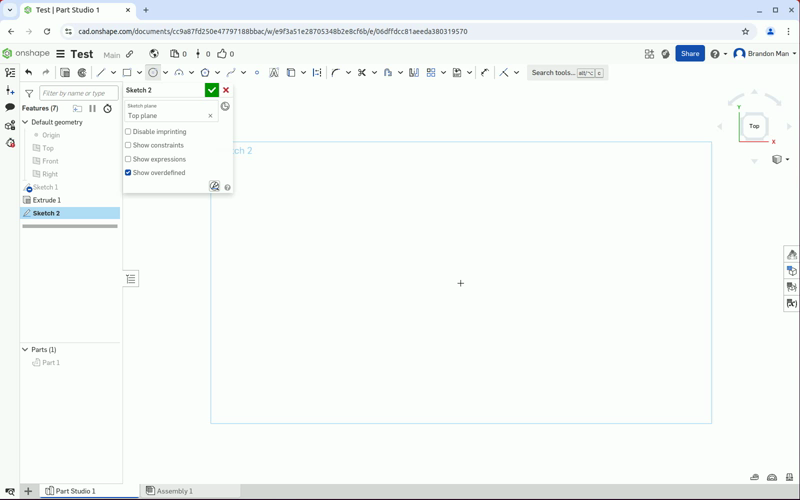
key_up(shift)
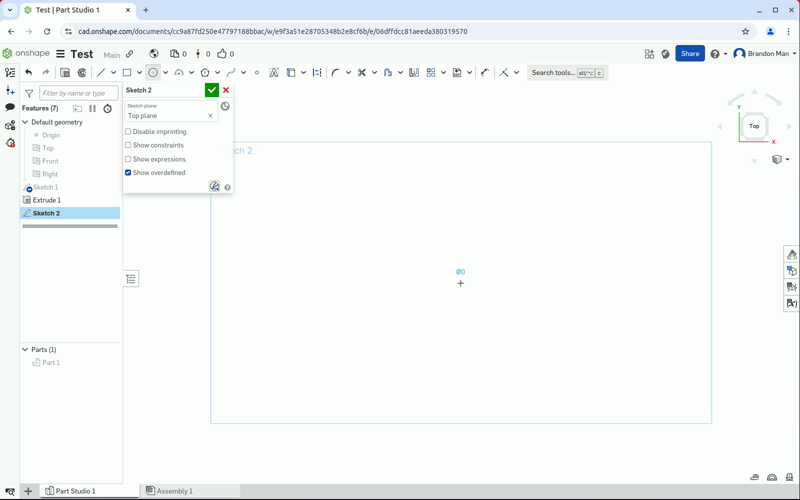
mouse_move(470, 282)
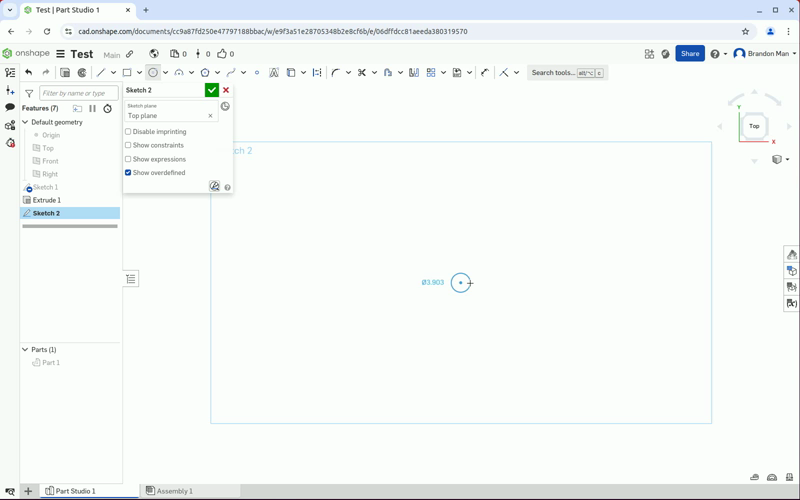
click(470, 282)
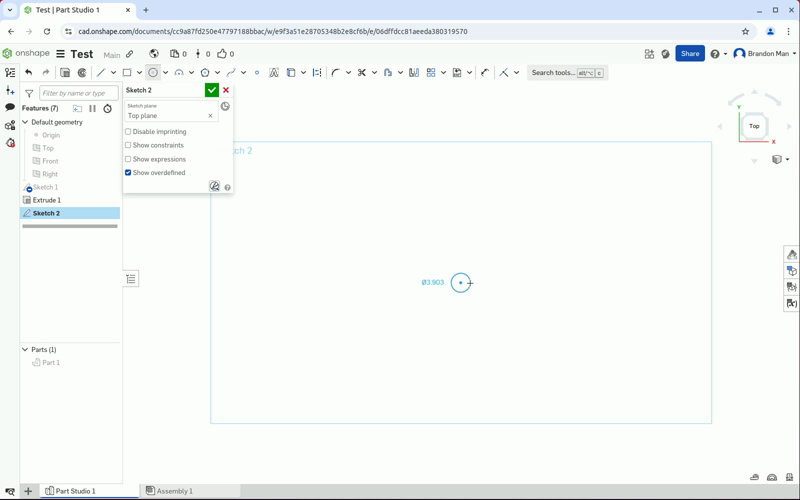
key(esc)
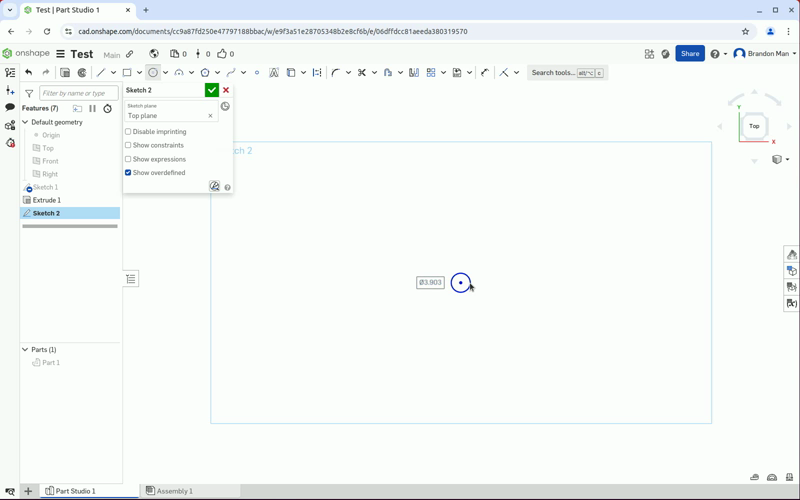
mouse_move(454, 281)
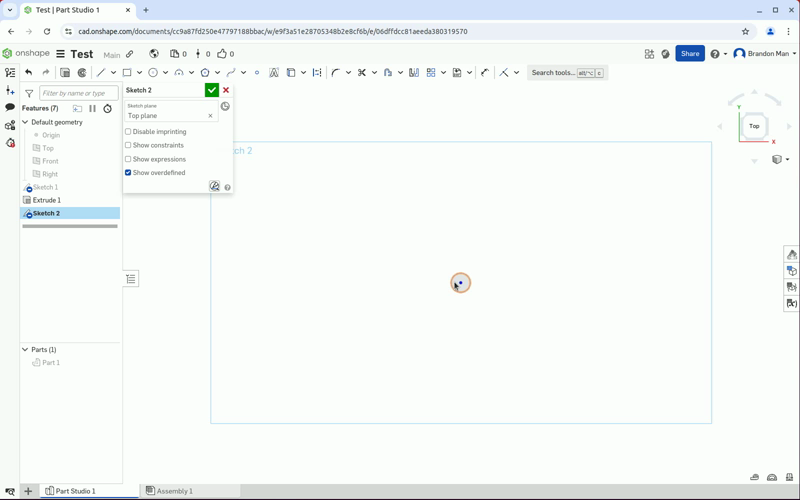
scroll(6)
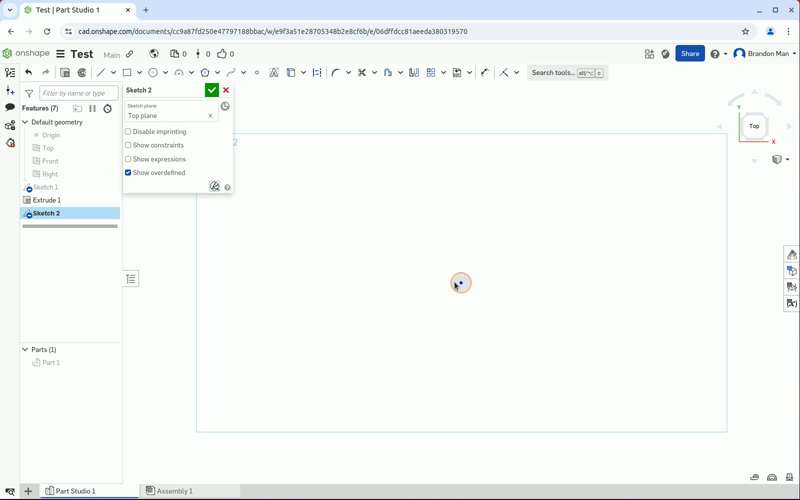
scroll(6)
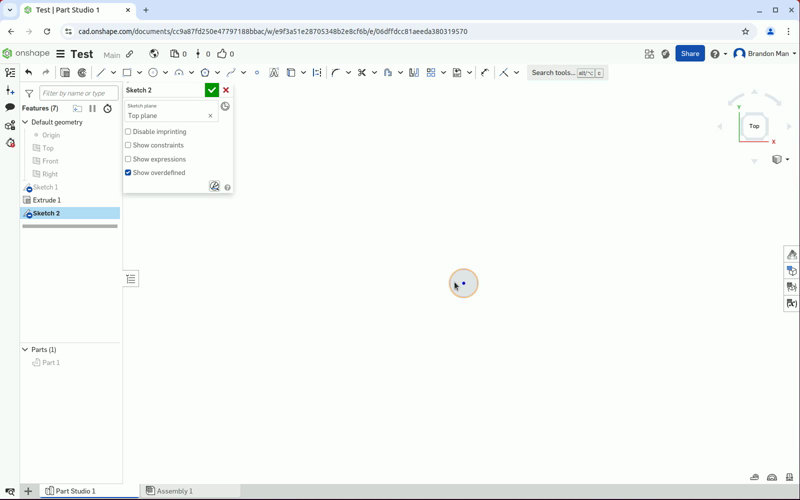
scroll(6)
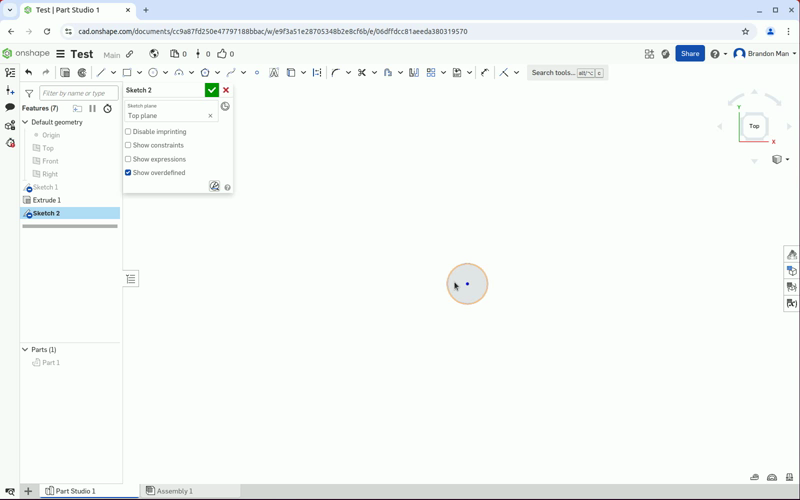
scroll(6)
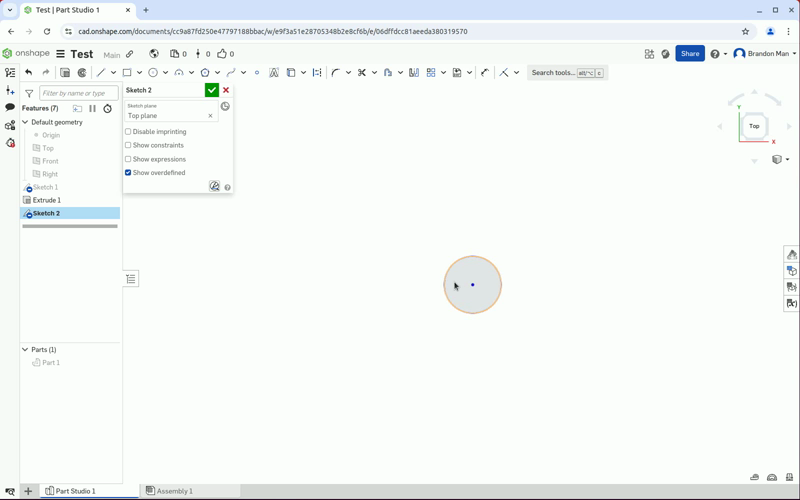
scroll(6)
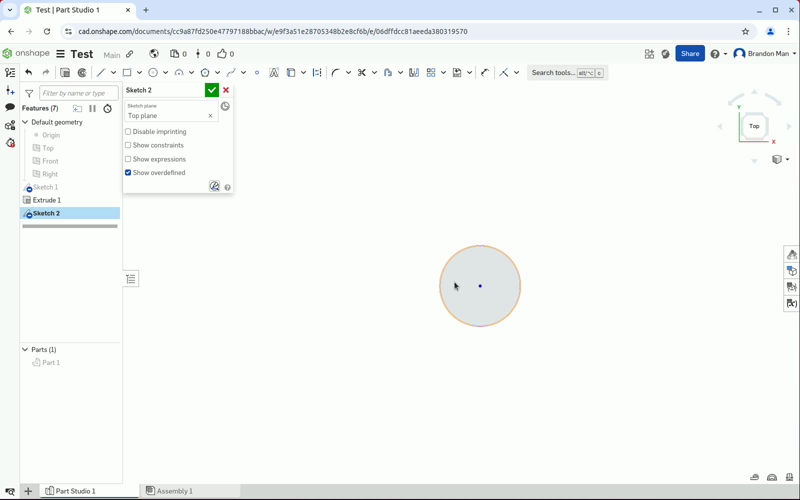
scroll(6)
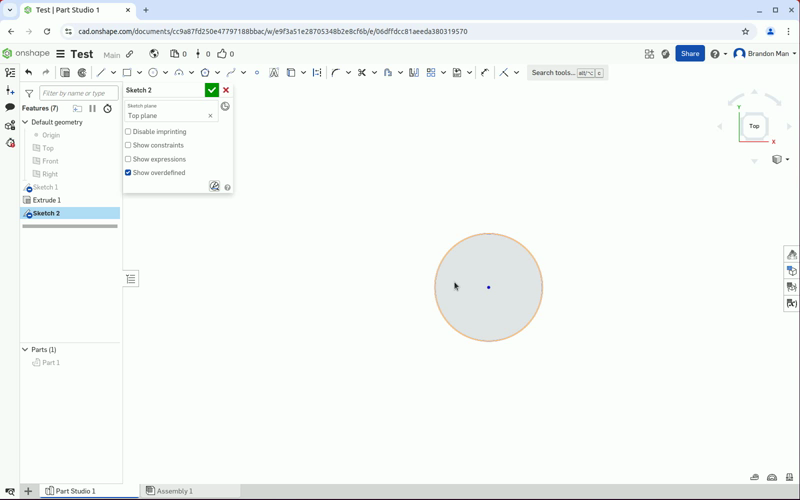
scroll(6)
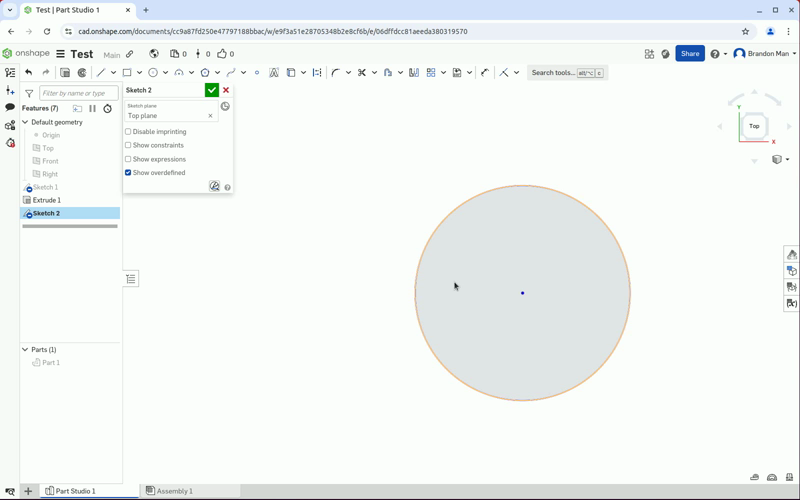
click(454, 281)
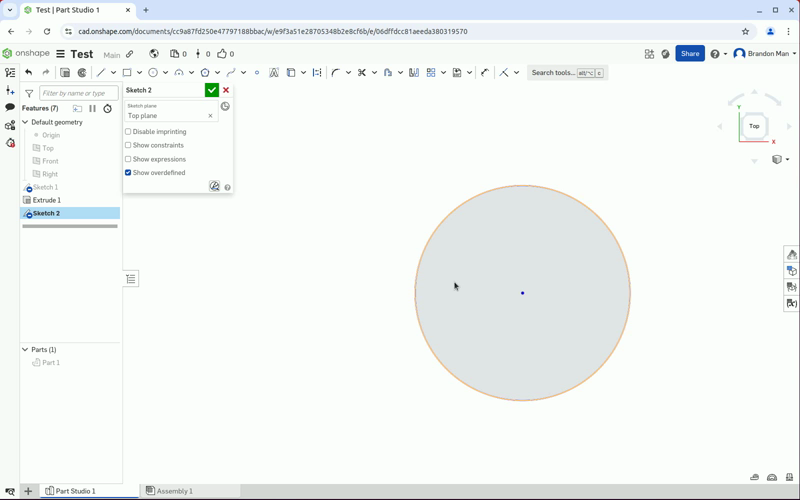
scroll(-6)
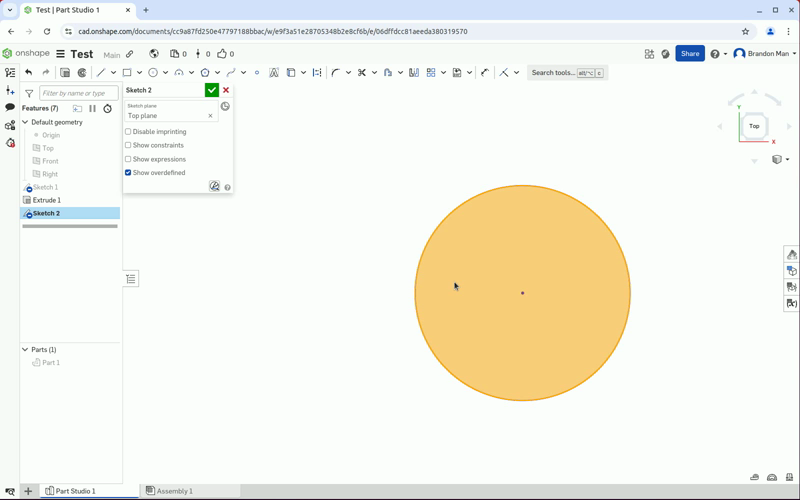
scroll(-6)
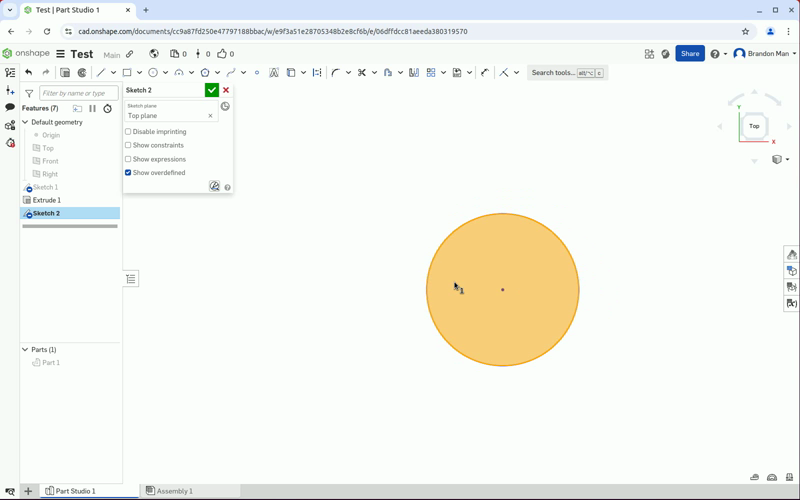
scroll(-6)
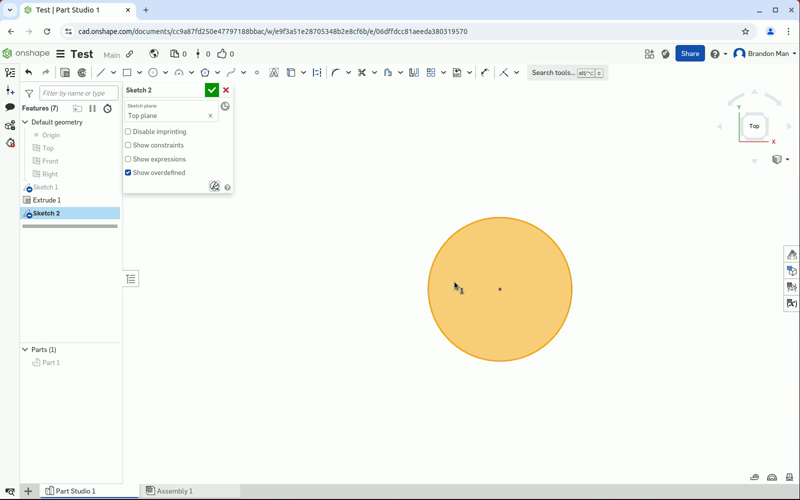
scroll(-6)
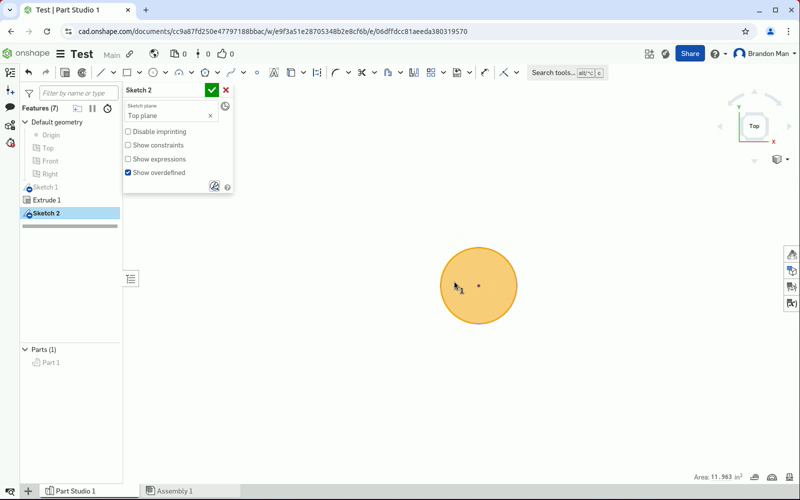
scroll(-6)
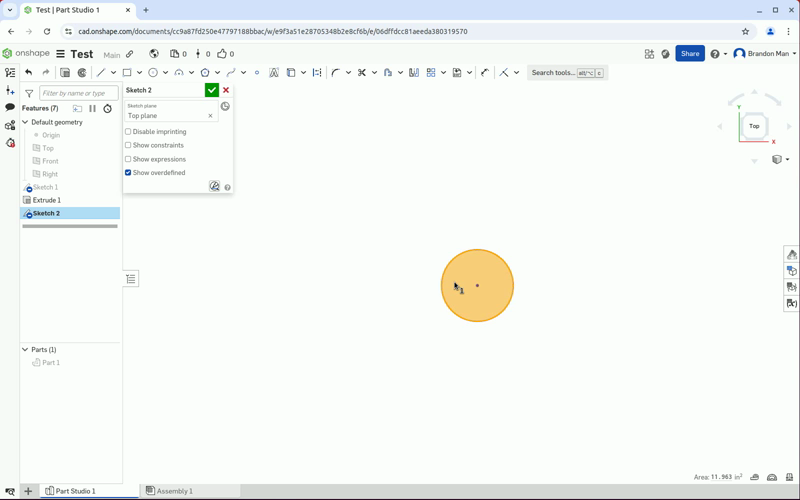
scroll(-6)
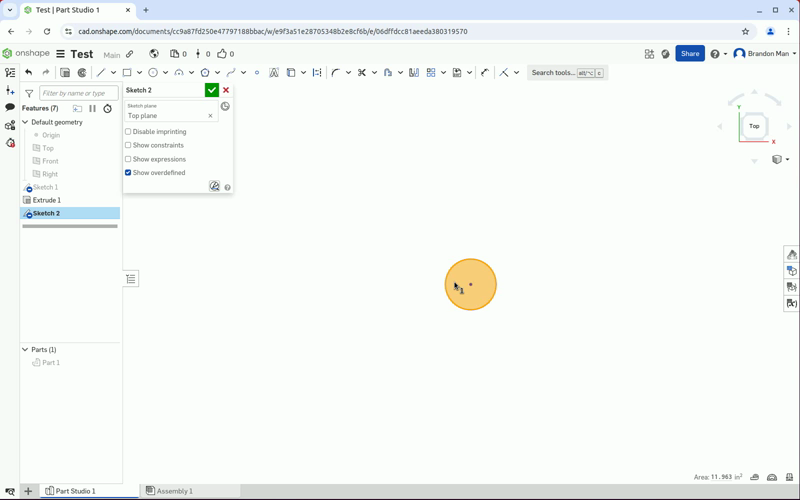
scroll(-6)
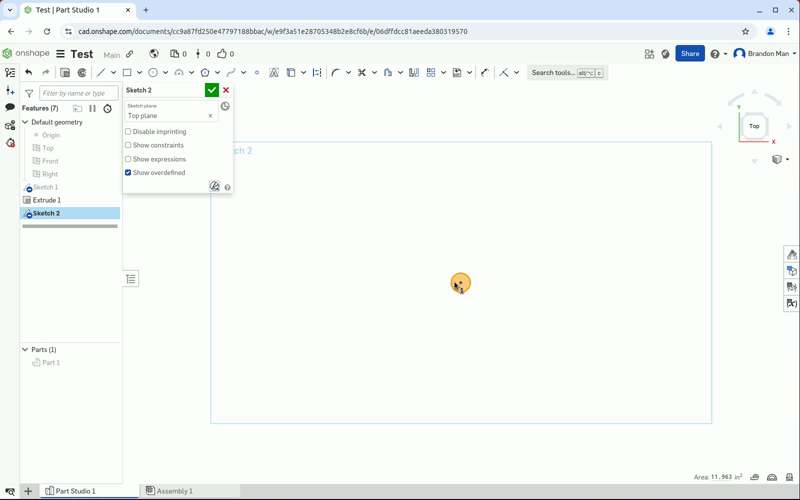
mouse_move(73, 352)
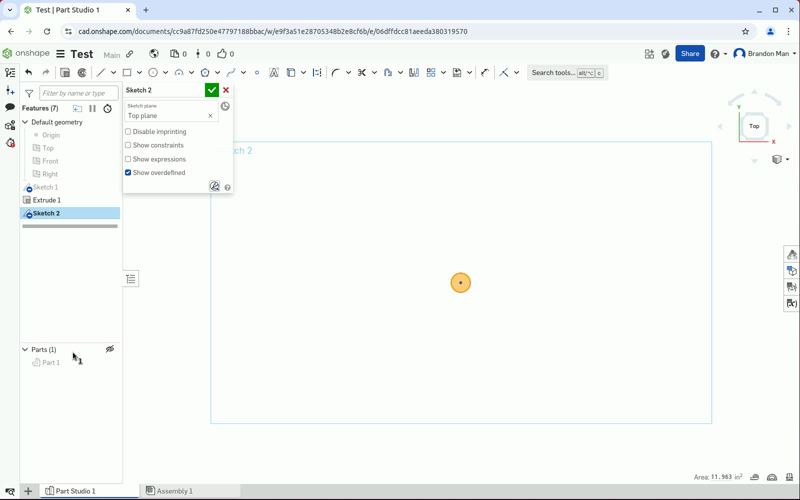
key(shift+y)
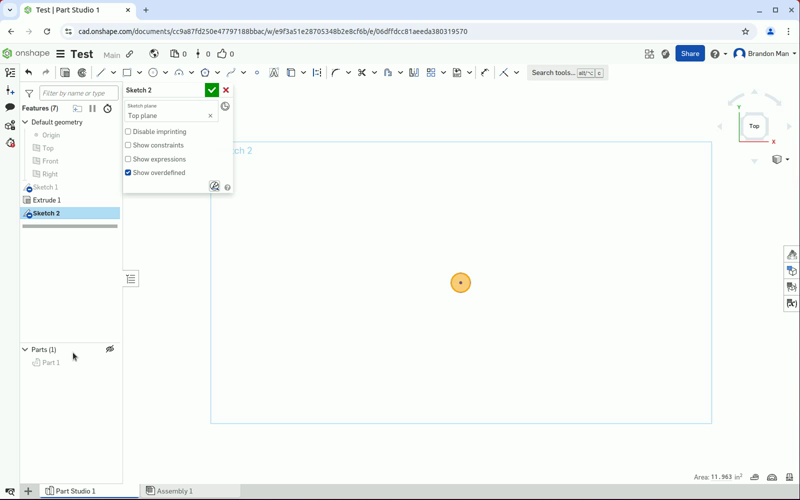
key(shift+e)
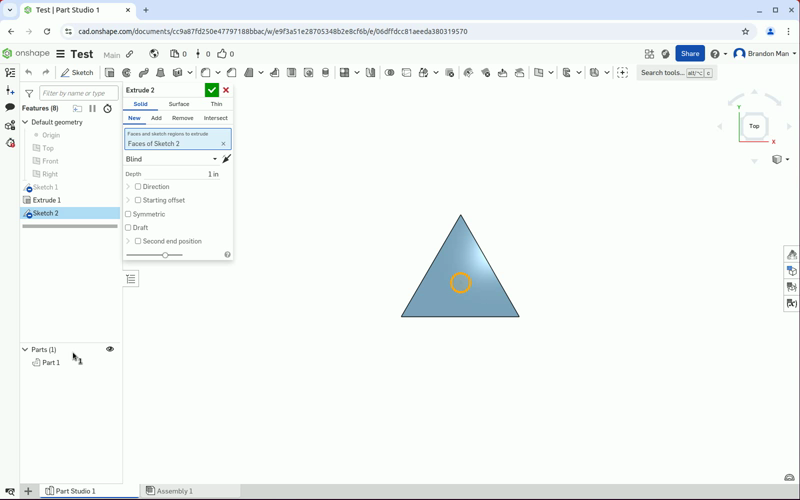
mouse_move(143, 106)
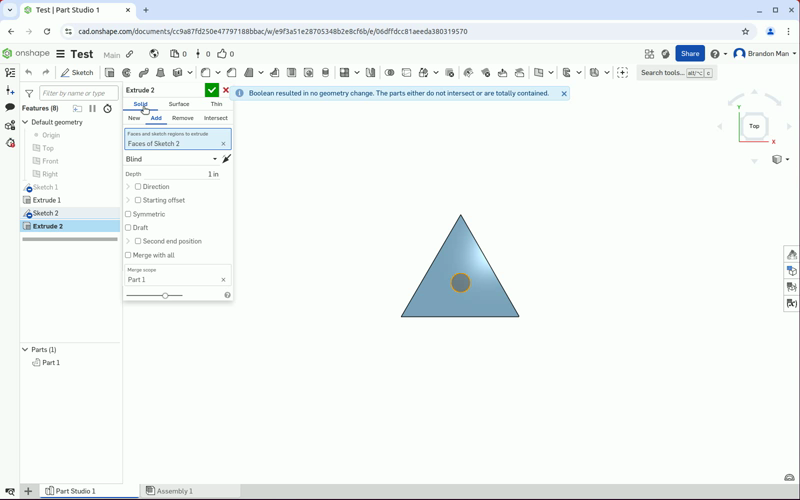
click(143, 106)
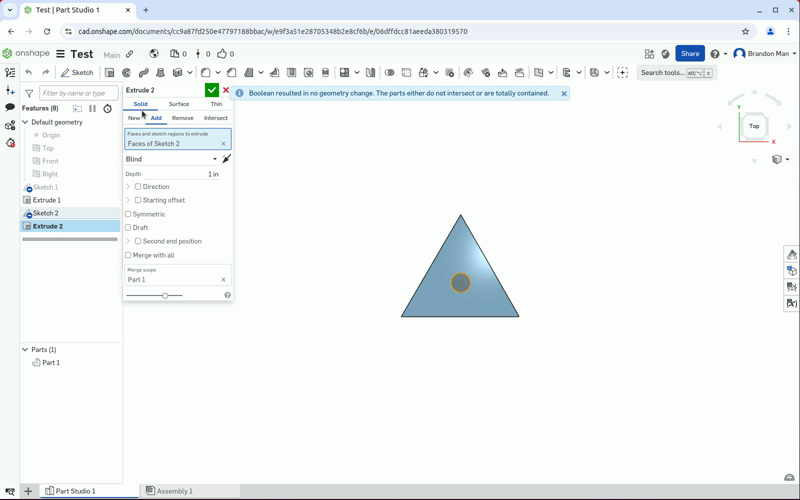
mouse_move(137, 120)
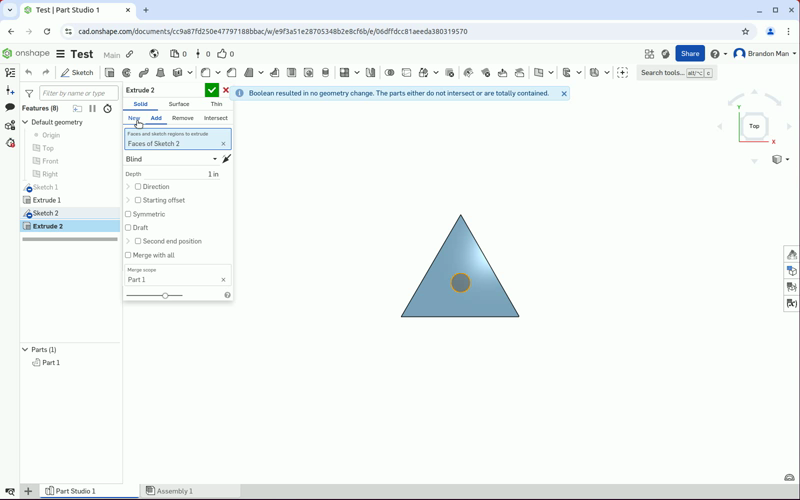
click(137, 120)
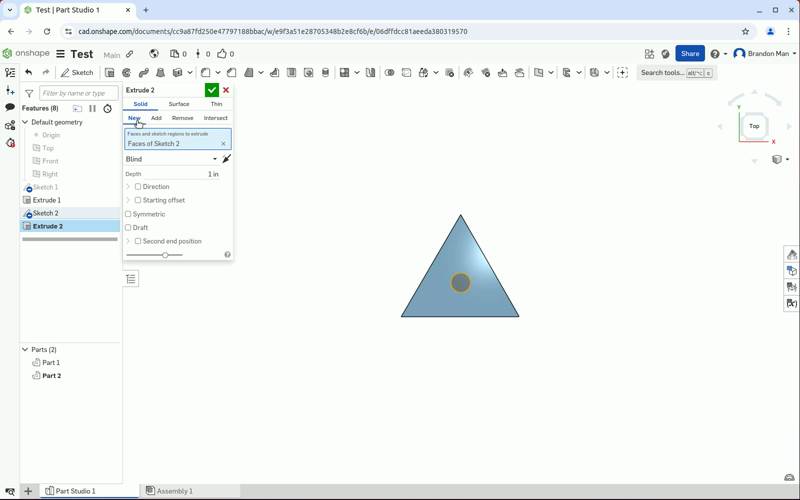
key(tab, 4)
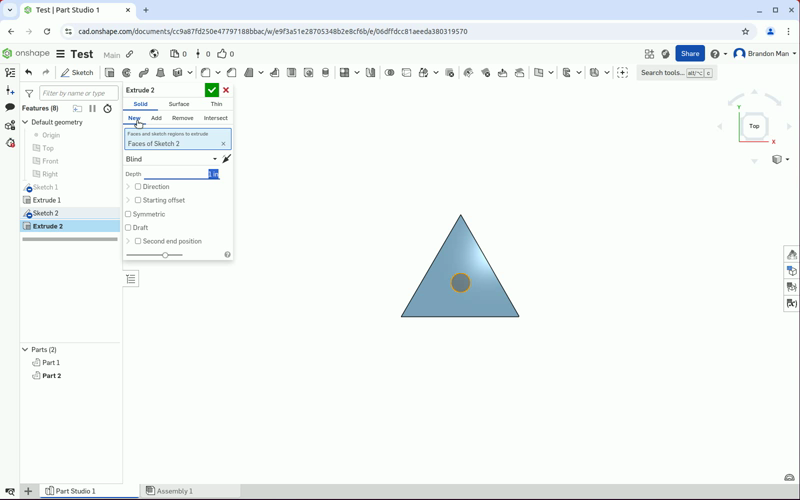
text(46.216)
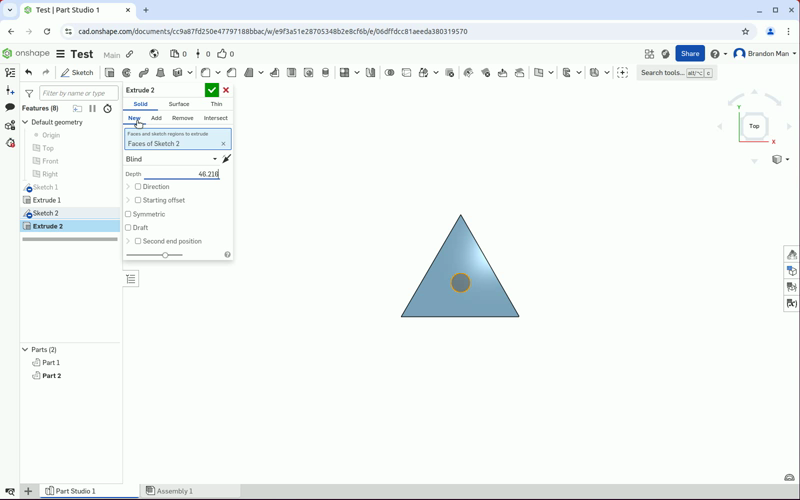
key(tab, 3)
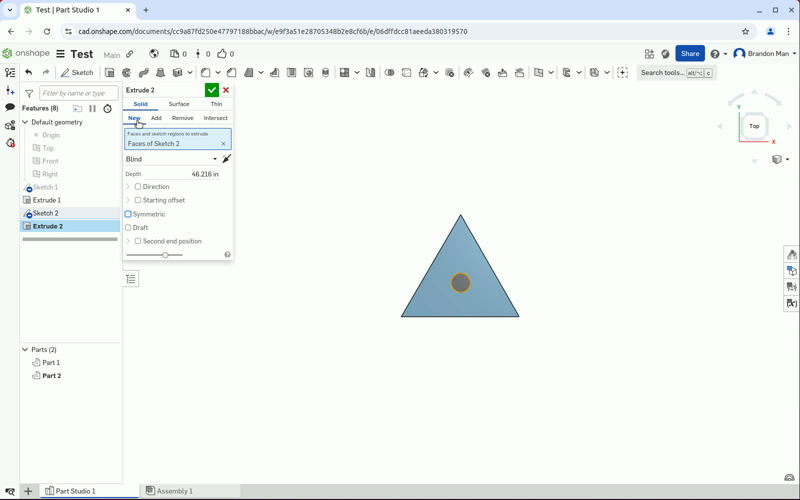
key(space)
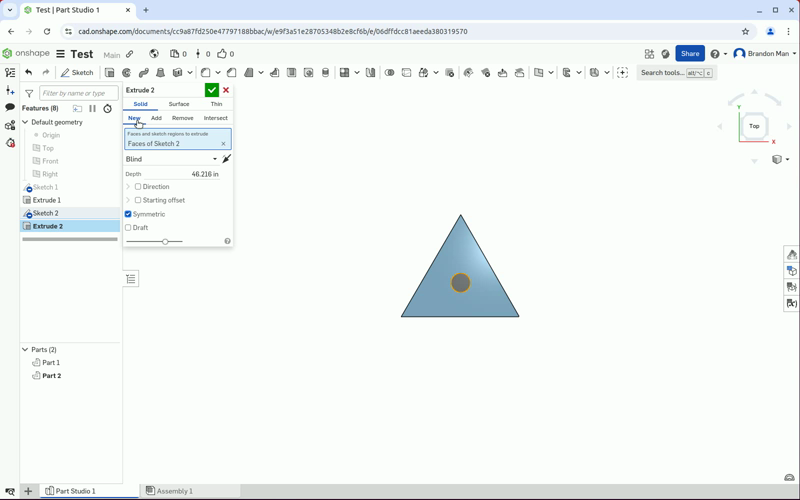
key(enter)
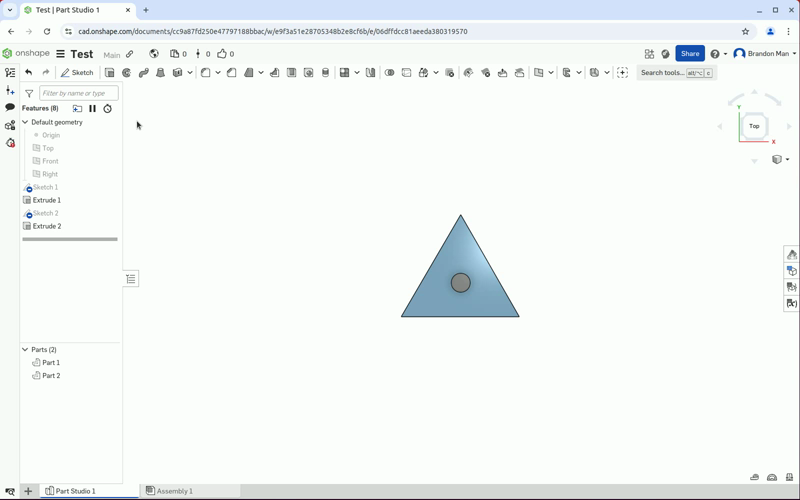
key(shift+h)
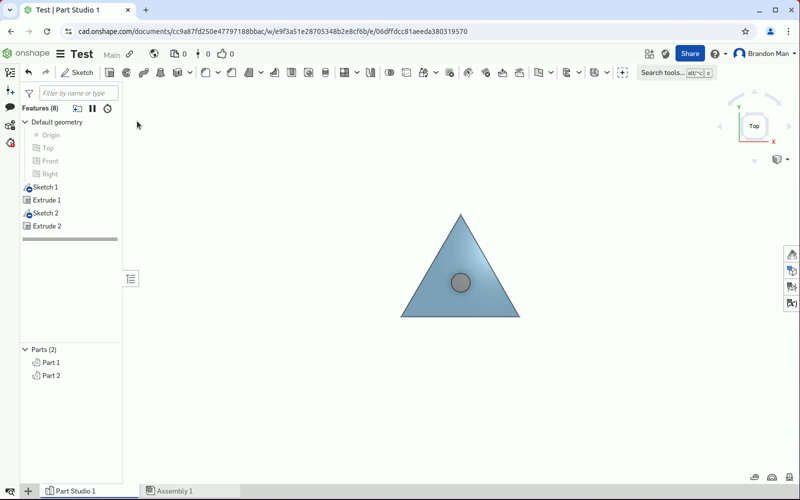
key(shift+h)
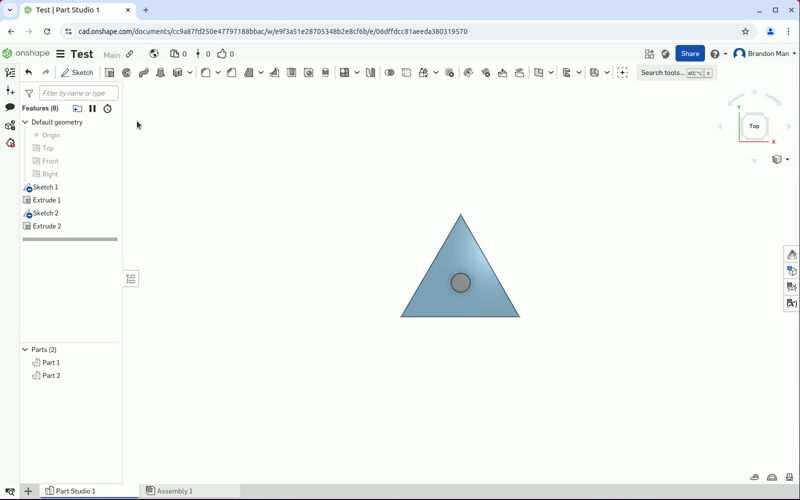
key(shift+7)
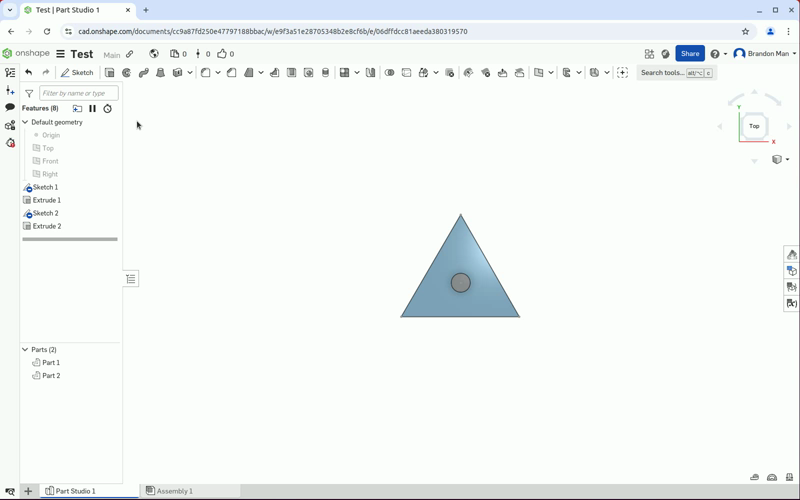
key(up, 3)
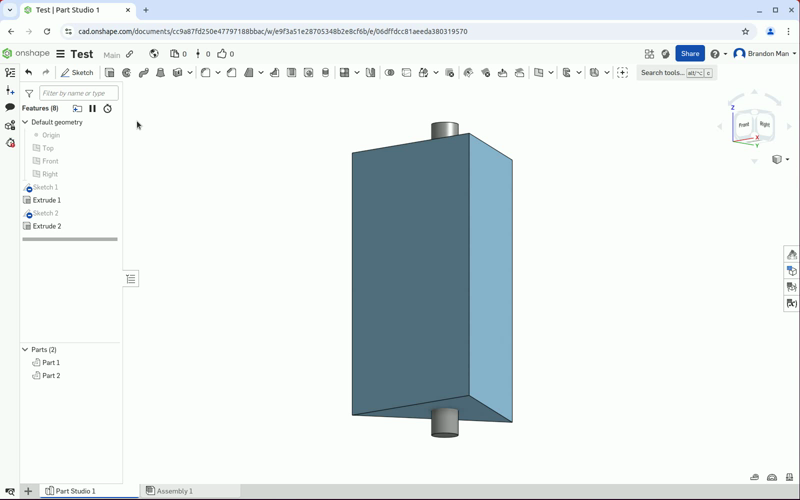
key(left, 3)
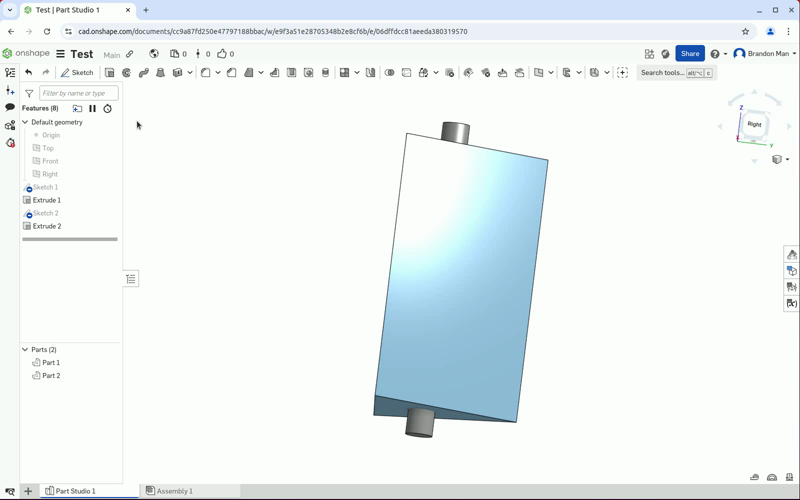
key(right, 3)
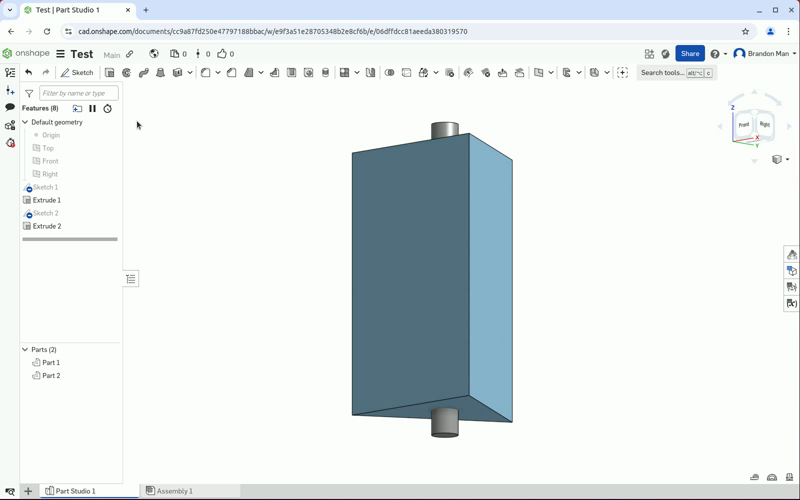
key(down, 3)
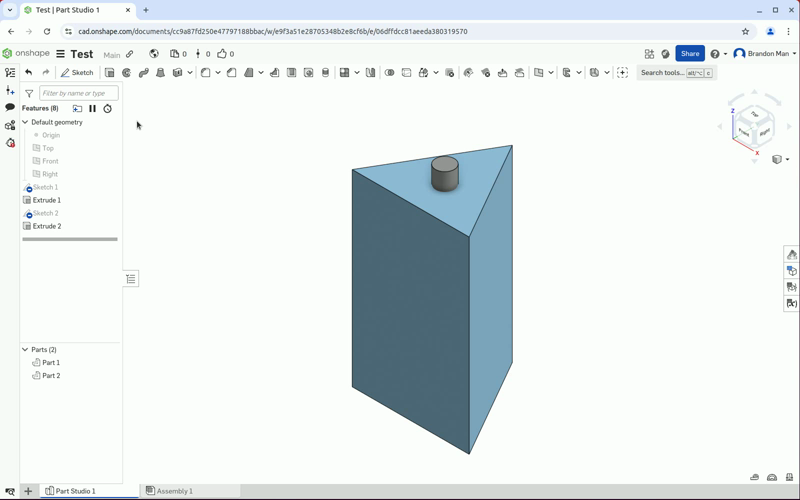
mouse_move(73, 189)
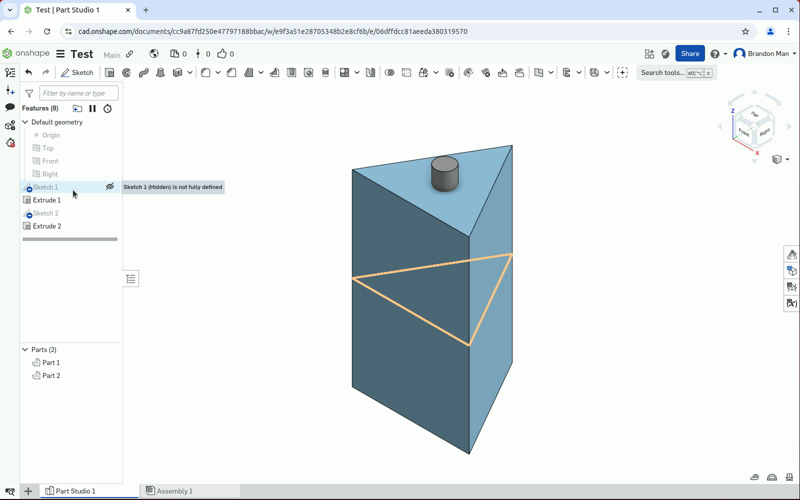
click(73, 189)